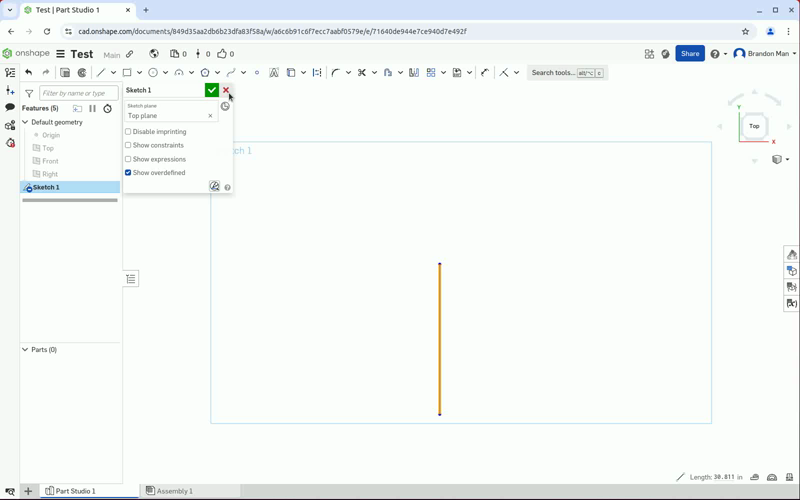
key(shift+h)
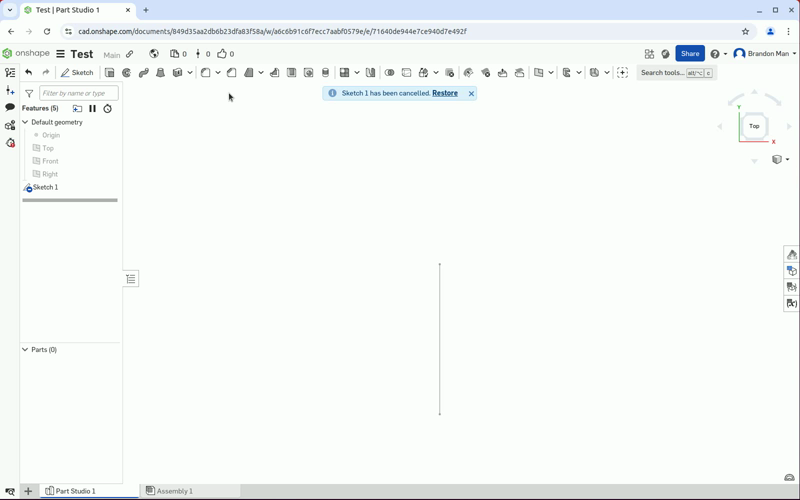
mouse_move(73, 352)
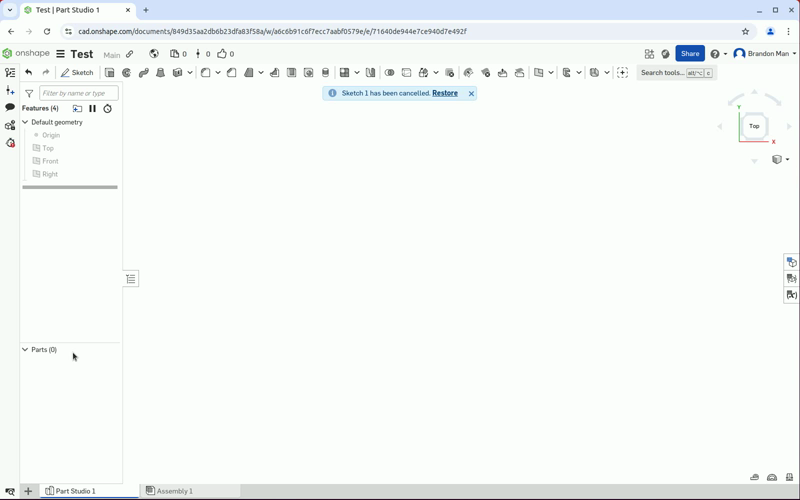
key(y)
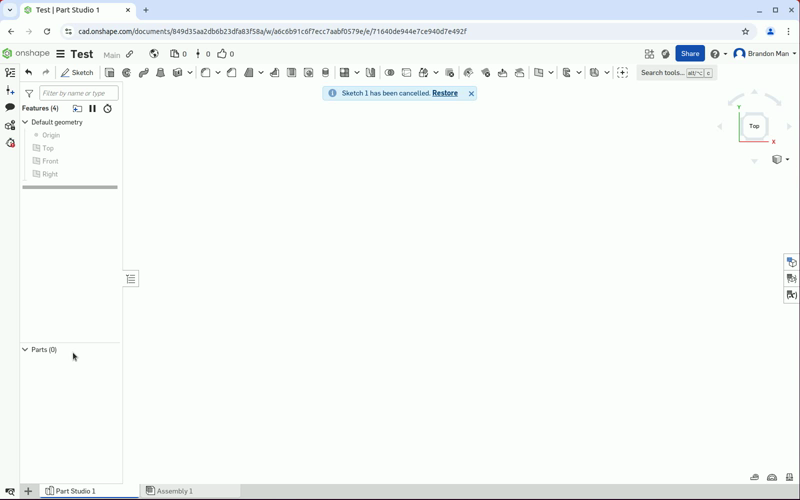
key(shift+p)
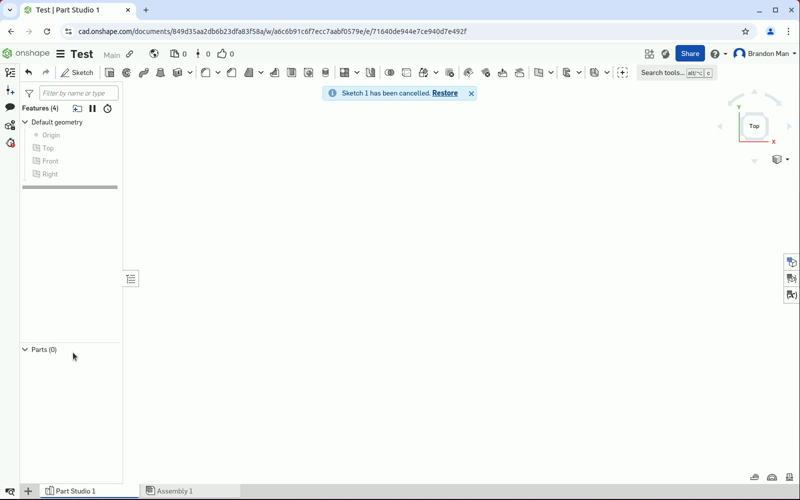
key(space)
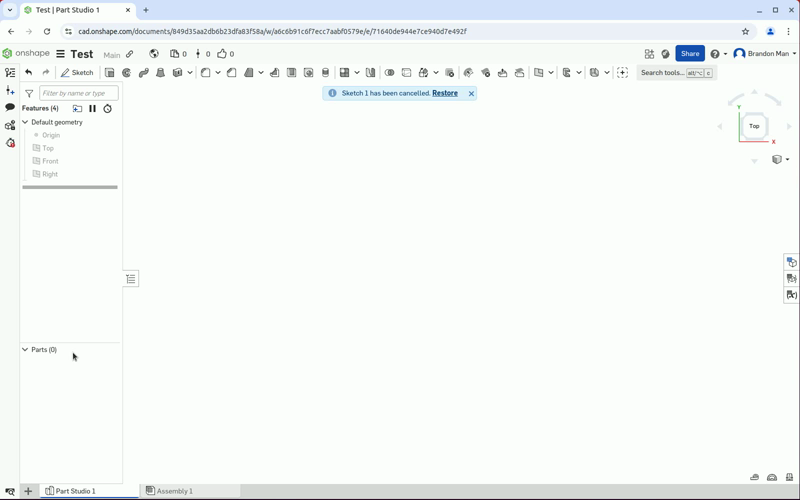
key_down(shift)
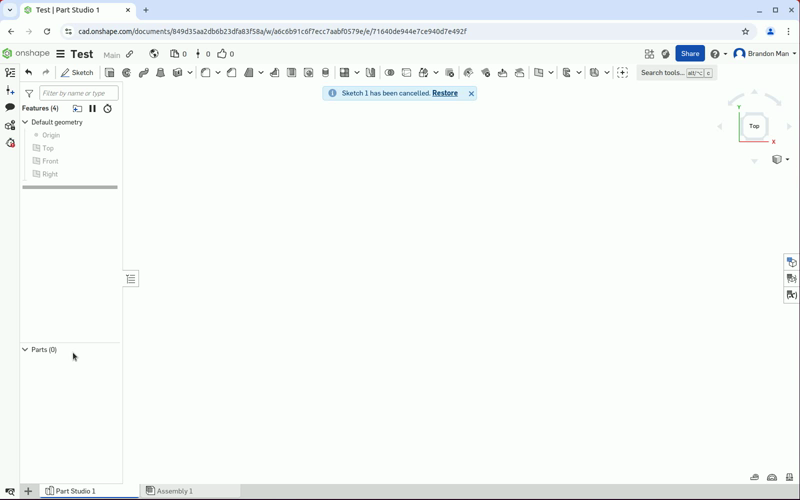
key(up)
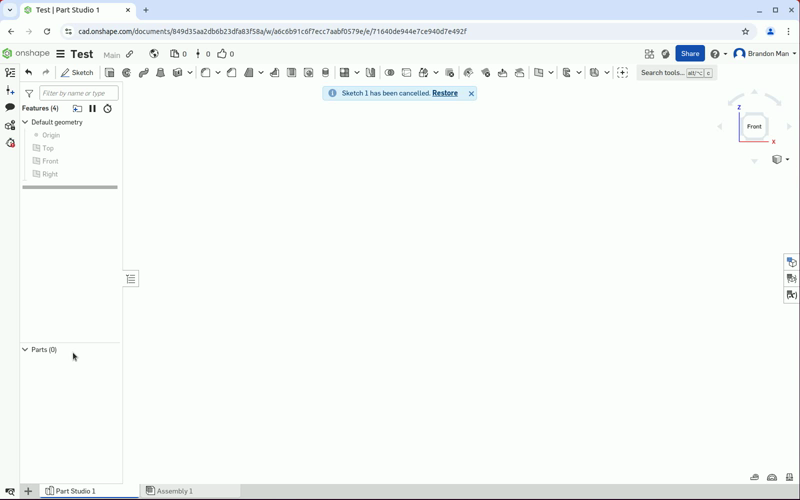
key_up(shift)
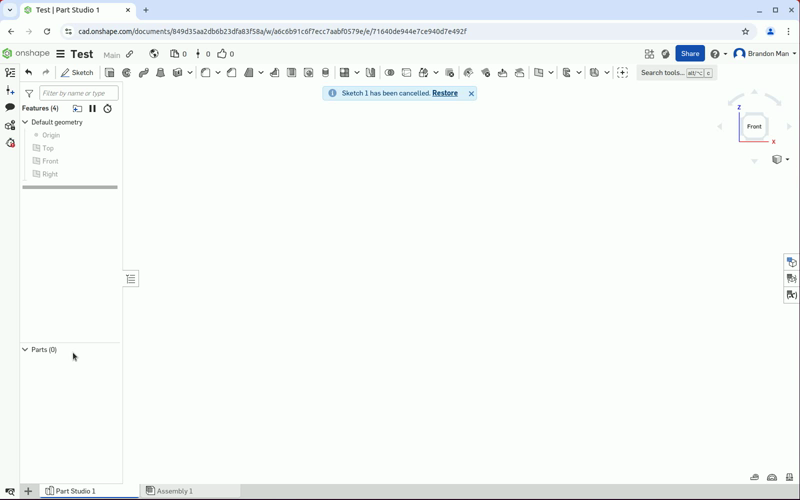
mouse_move(73, 352)
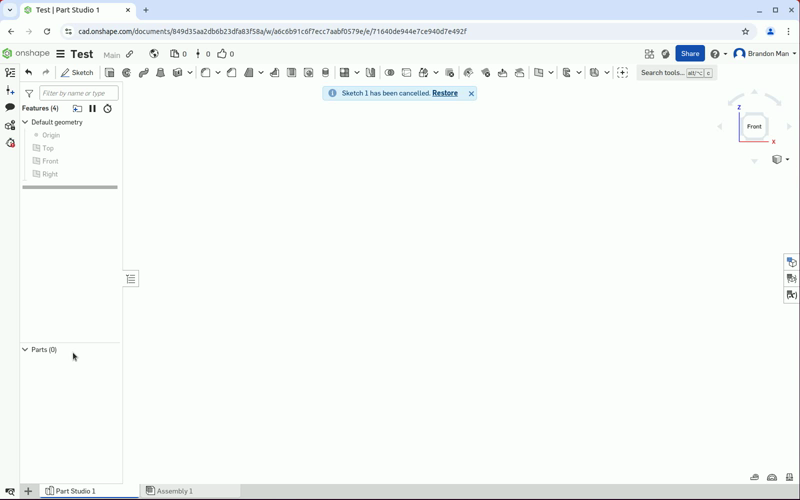
key(shift+y)
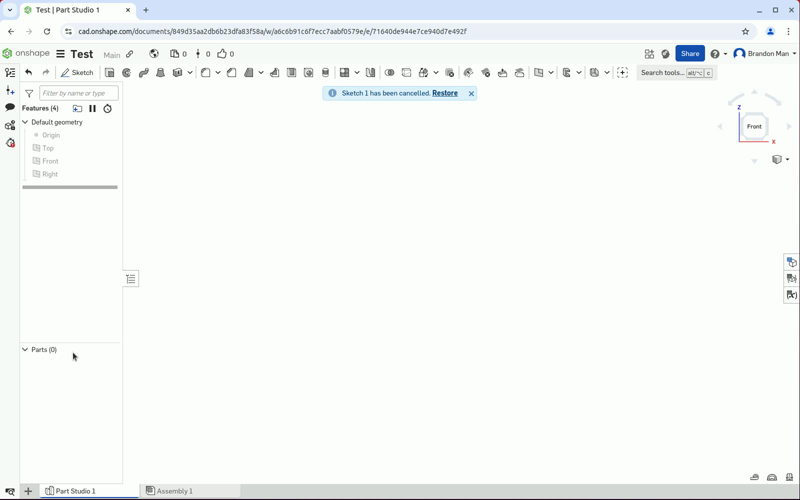
key(shift+s)
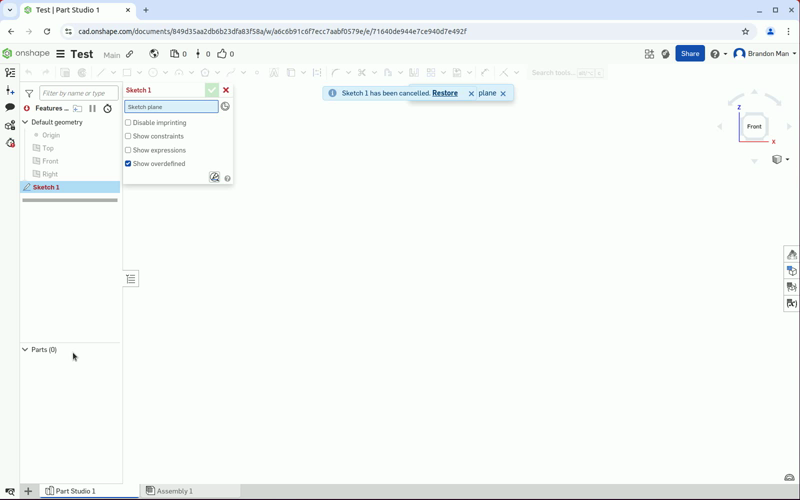
mouse_move(73, 163)
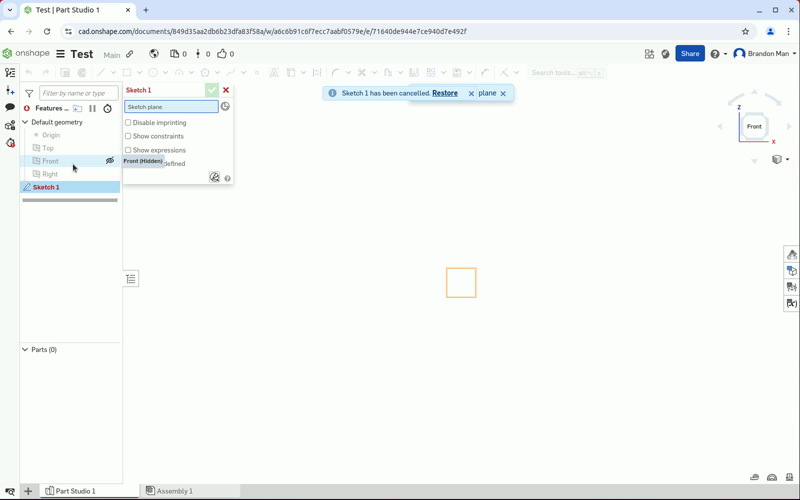
click(73, 163)
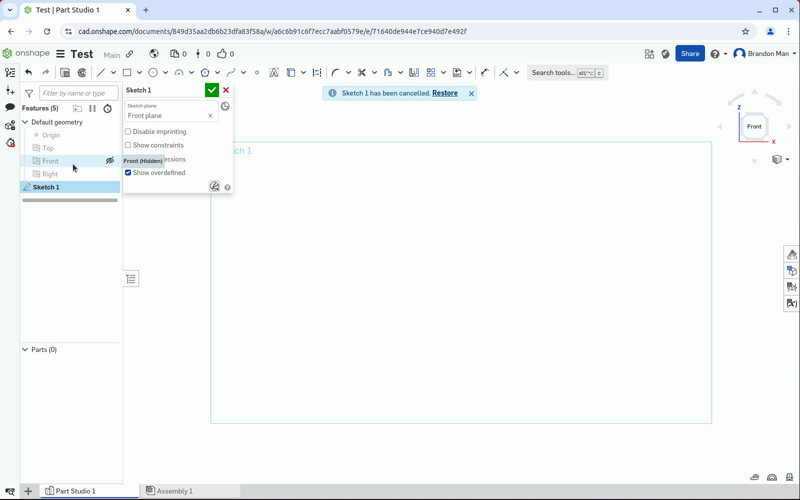
mouse_move(73, 352)
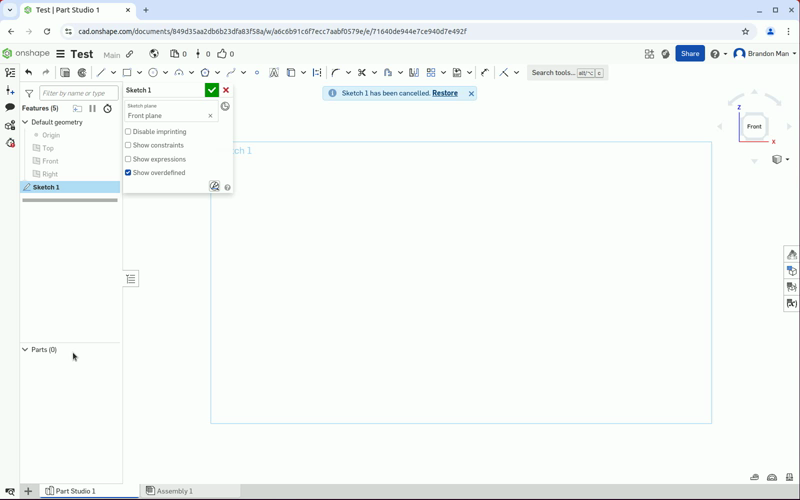
key(y)
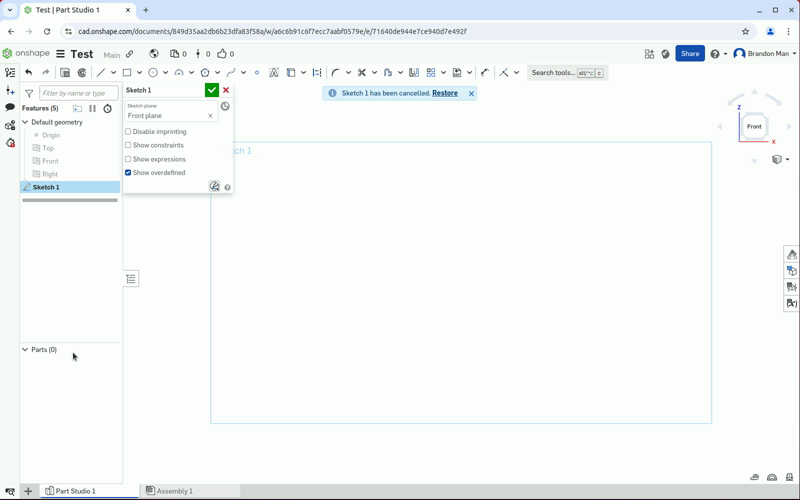
key(c)
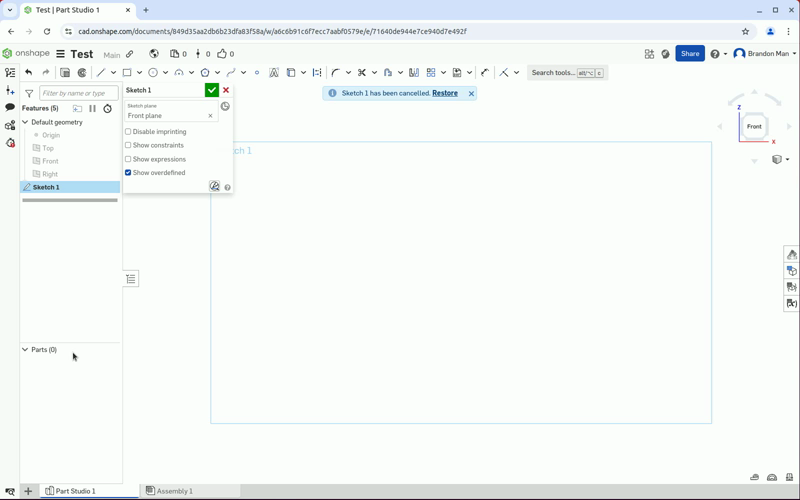
key_down(shift)
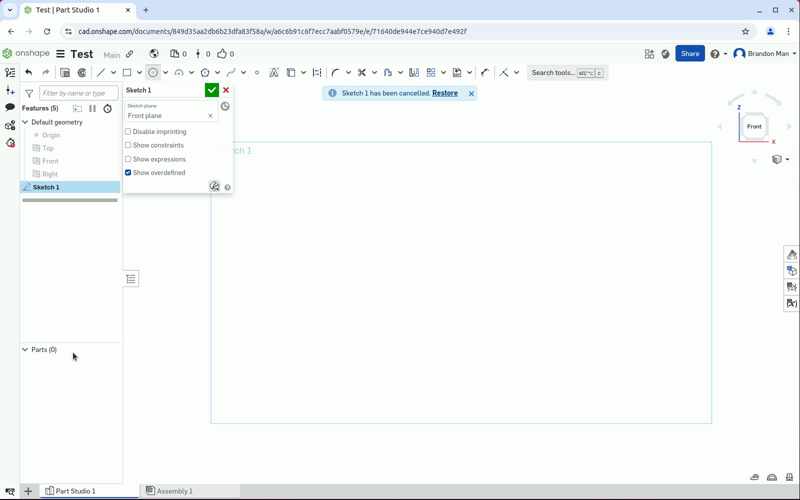
mouse_move(460, 282)
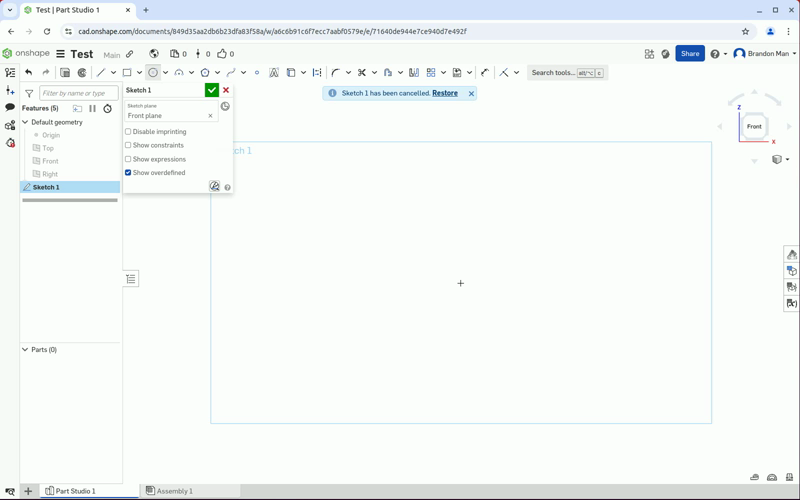
click(460, 282)
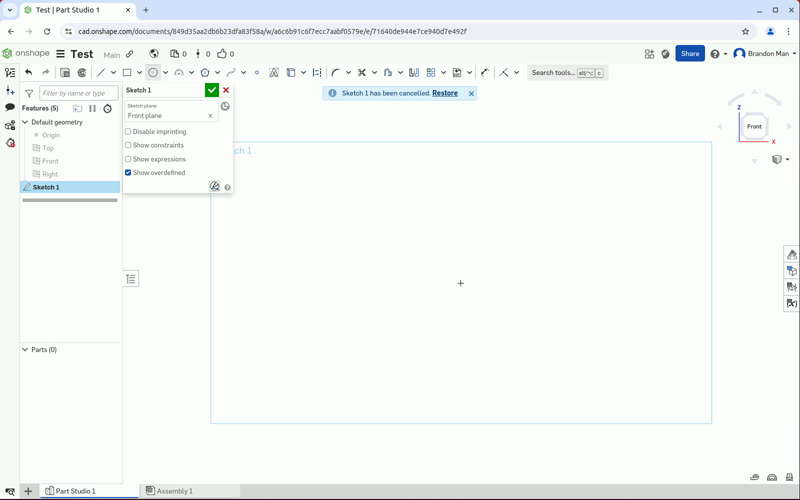
key_up(shift)
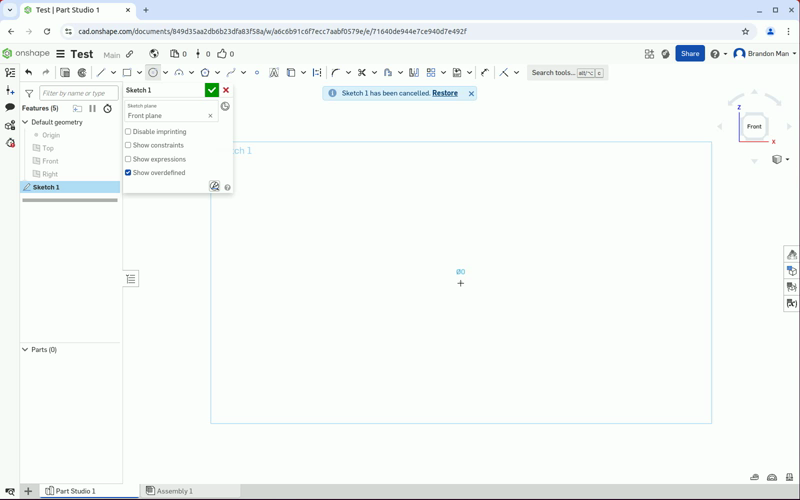
mouse_move(472, 282)
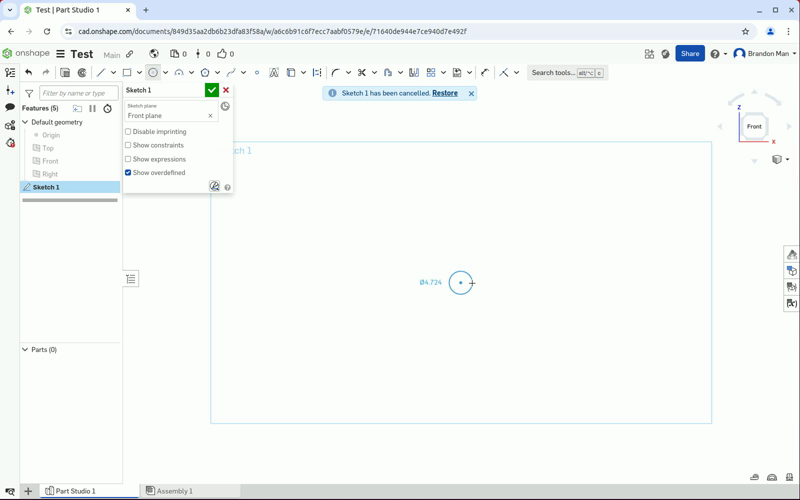
click(472, 282)
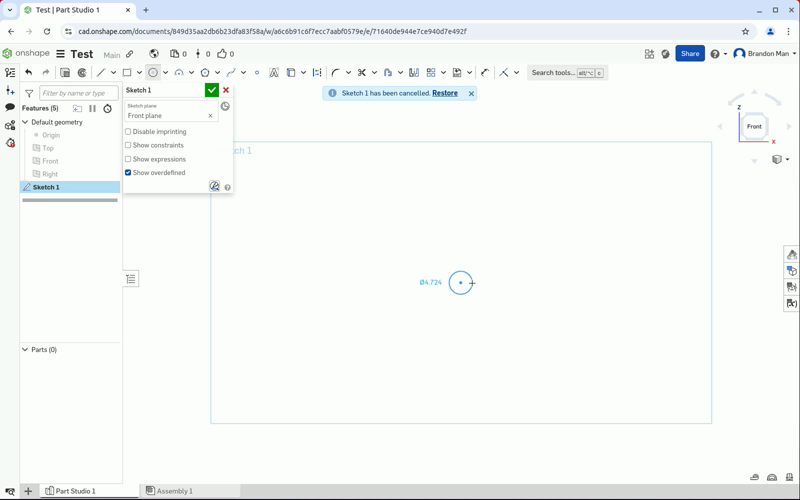
key(esc)
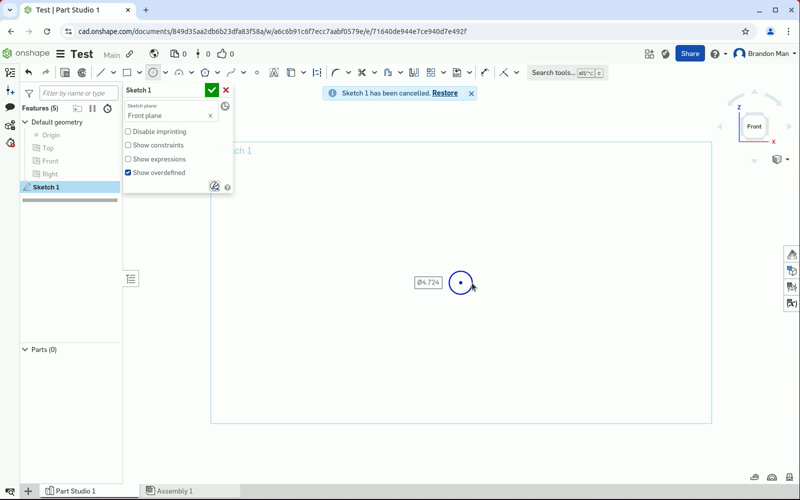
mouse_move(458, 279)
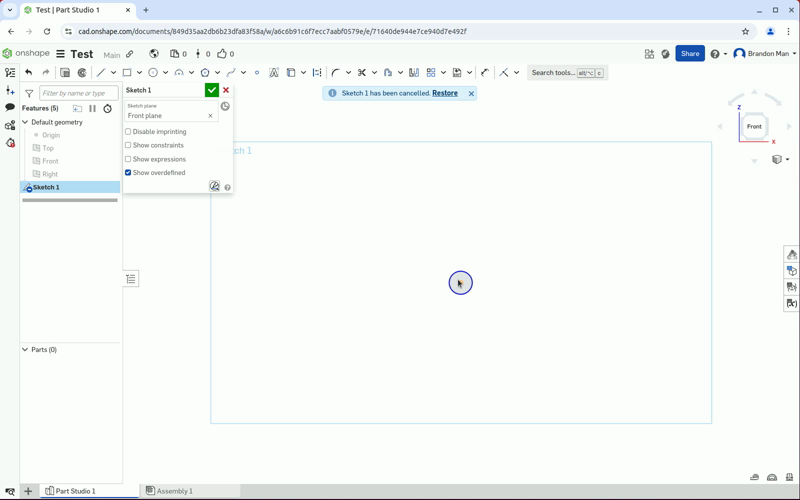
scroll(6)
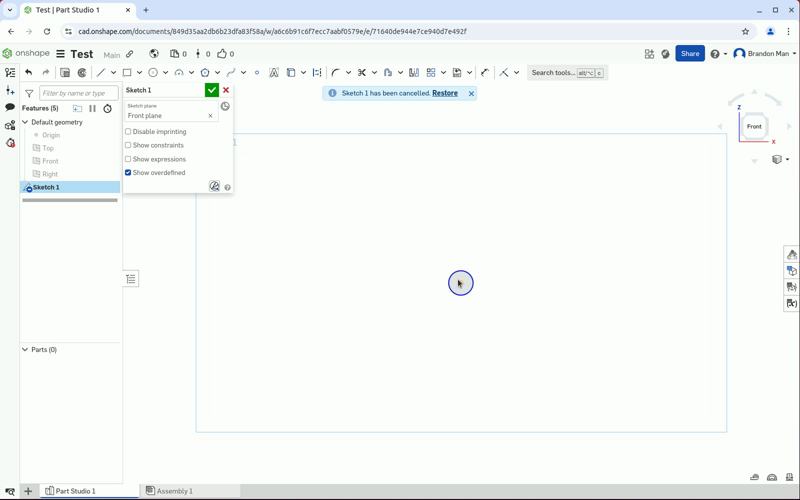
scroll(6)
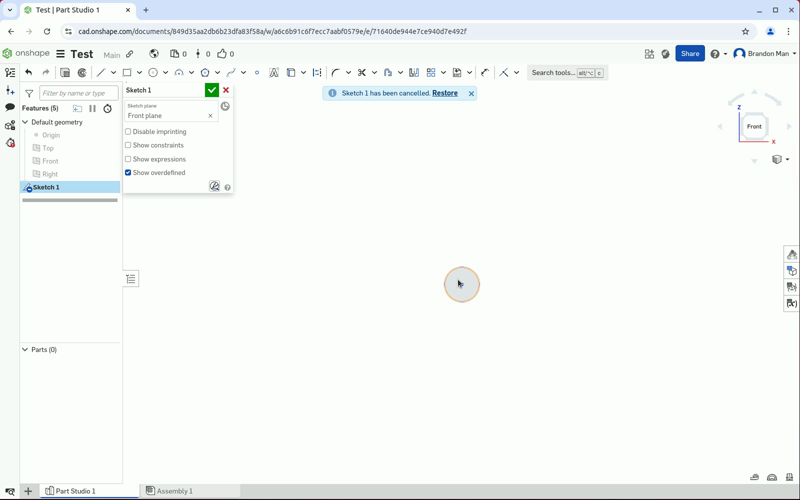
scroll(6)
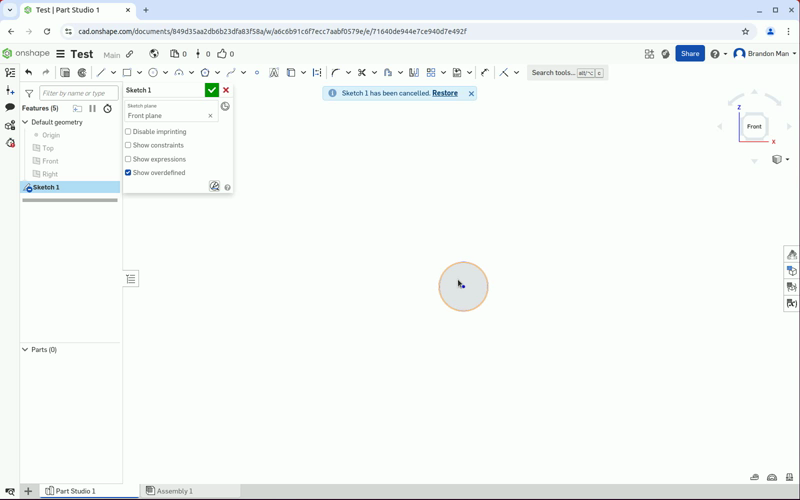
scroll(6)
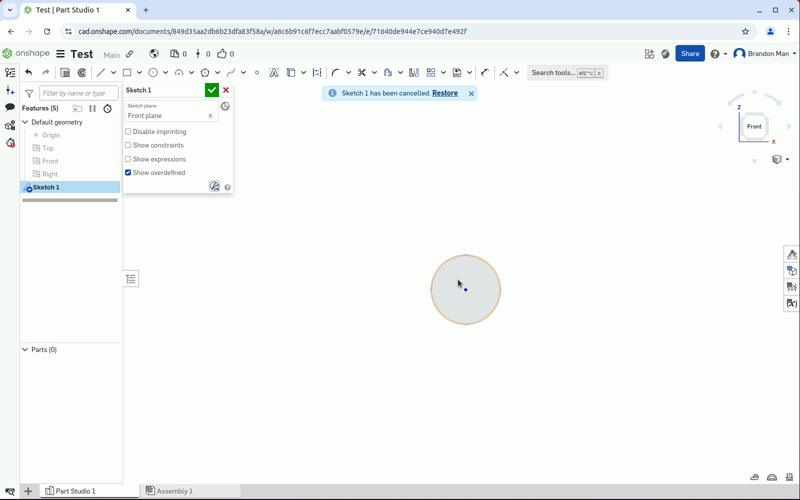
scroll(6)
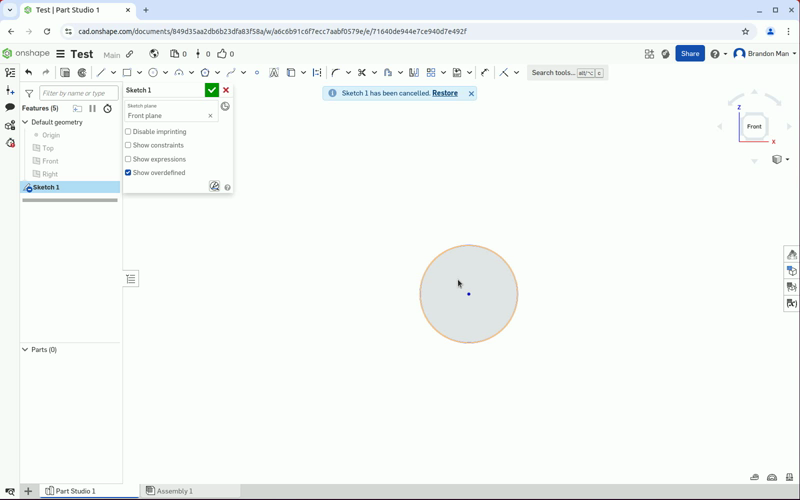
scroll(6)
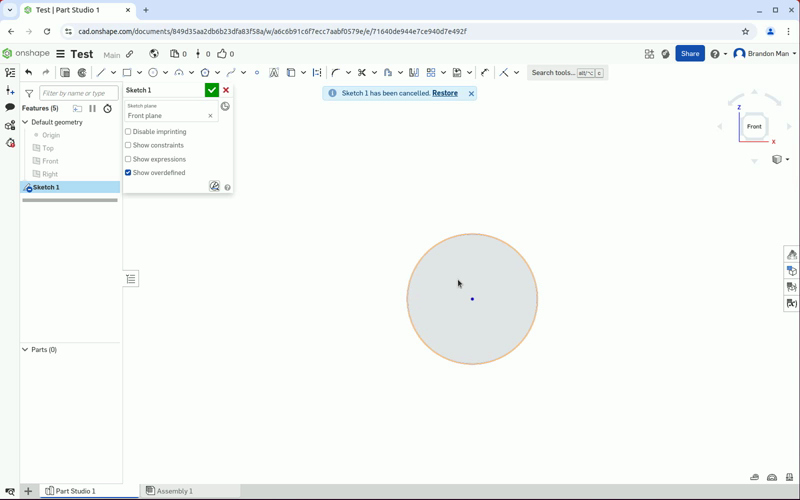
scroll(6)
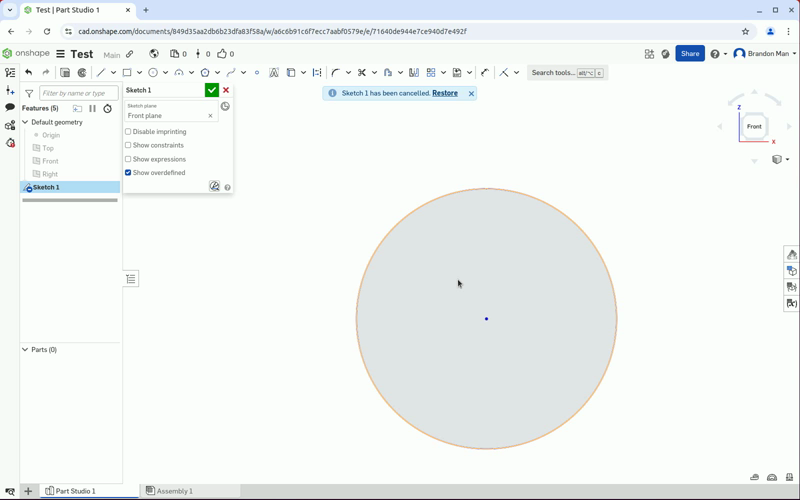
click(458, 279)
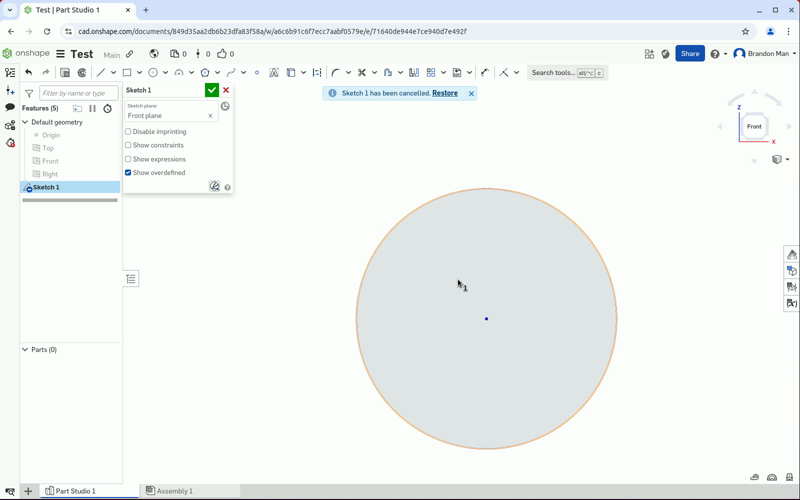
scroll(-6)
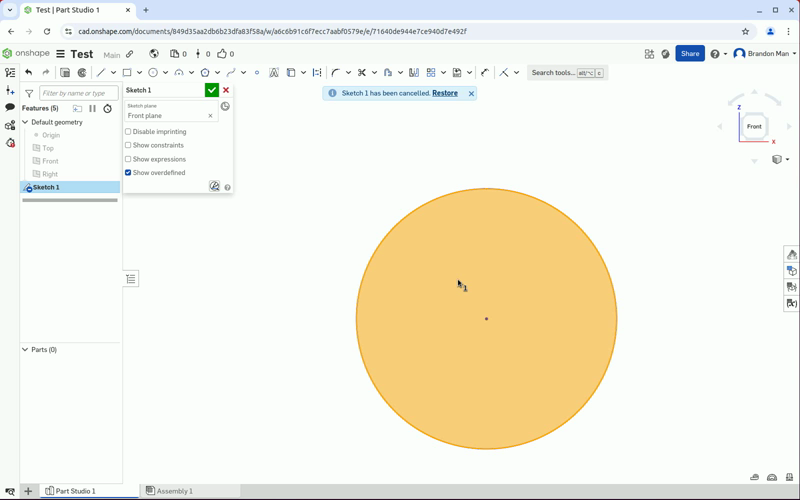
scroll(-6)
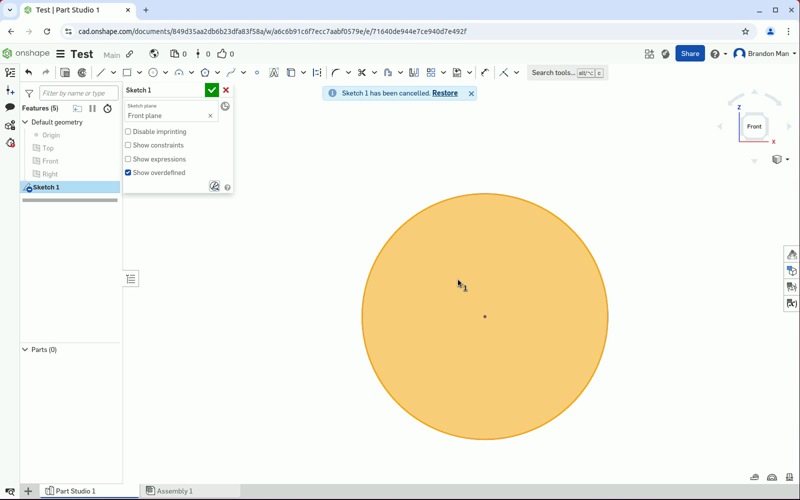
scroll(-6)
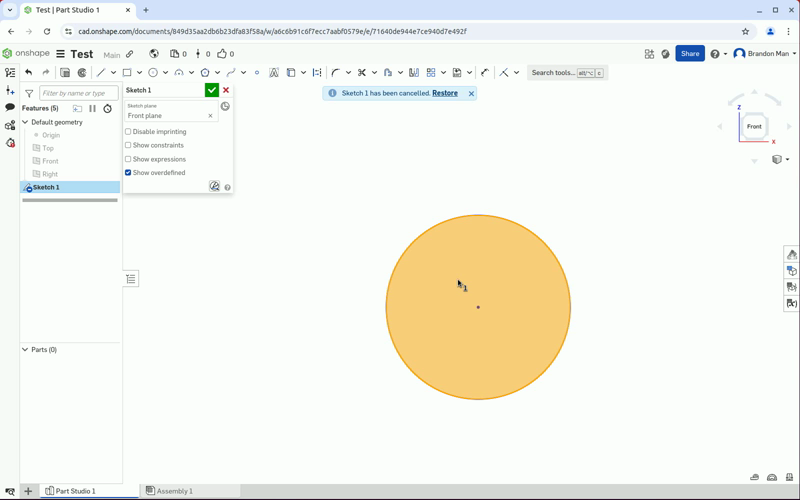
scroll(-6)
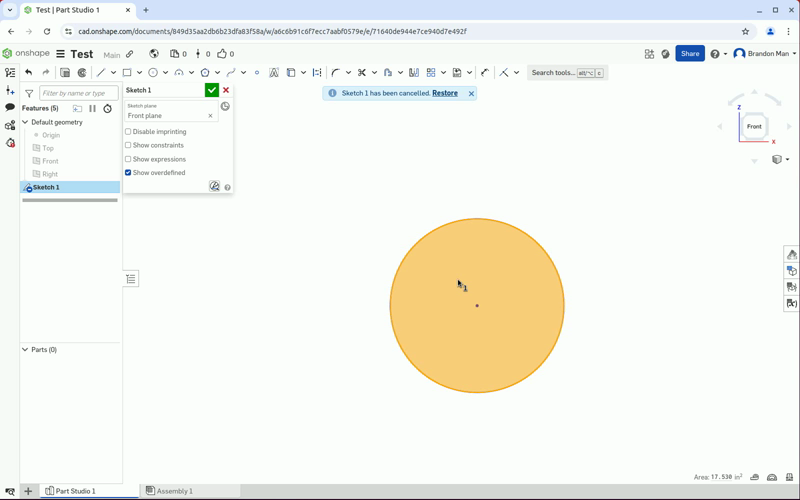
scroll(-6)
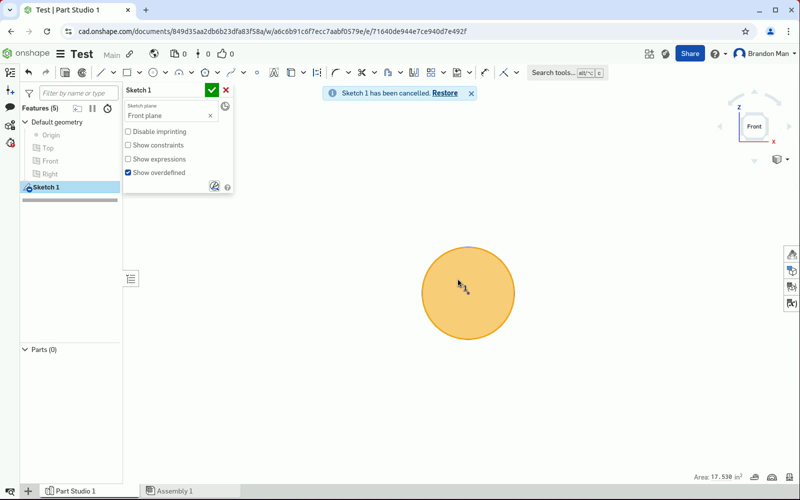
scroll(-6)
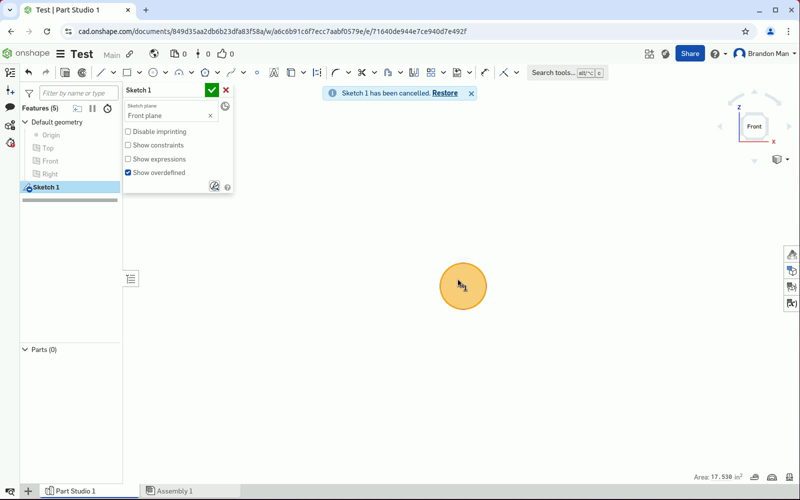
scroll(-6)
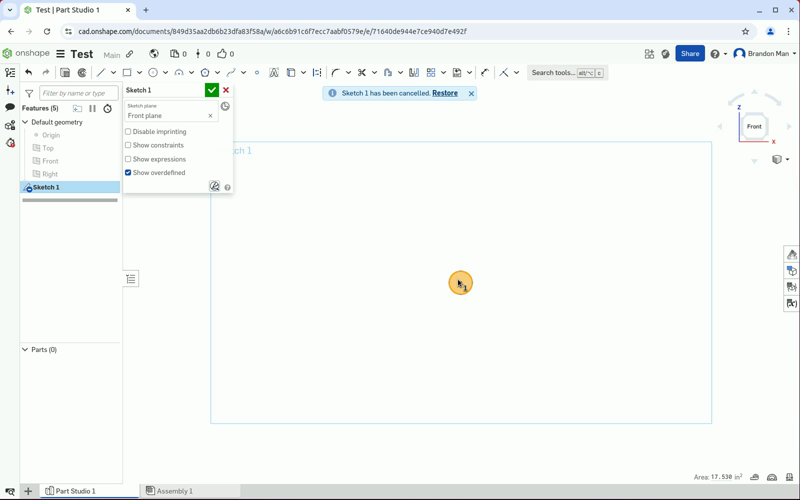
mouse_move(73, 352)
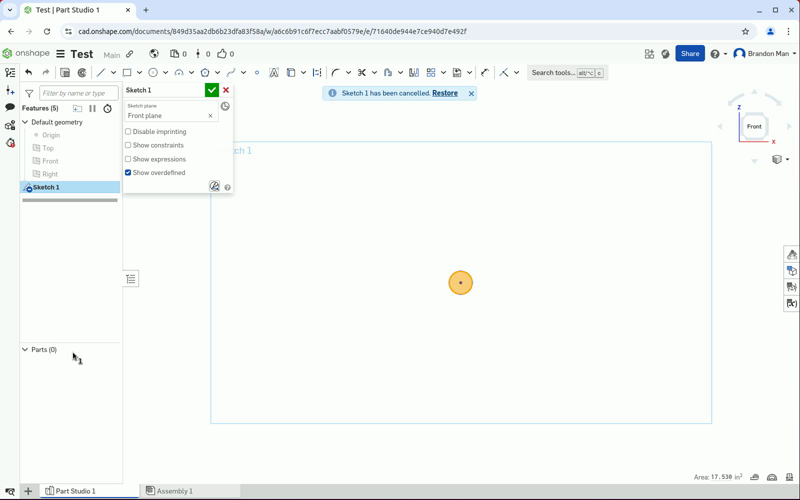
key(shift+y)
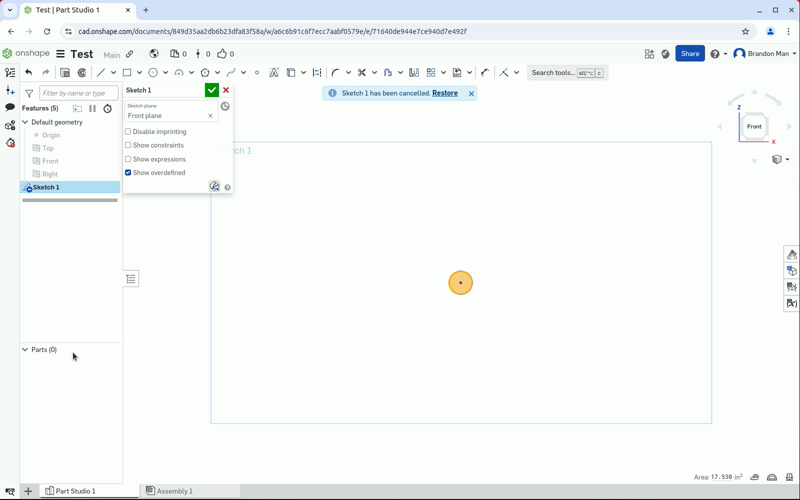
key(shift+e)
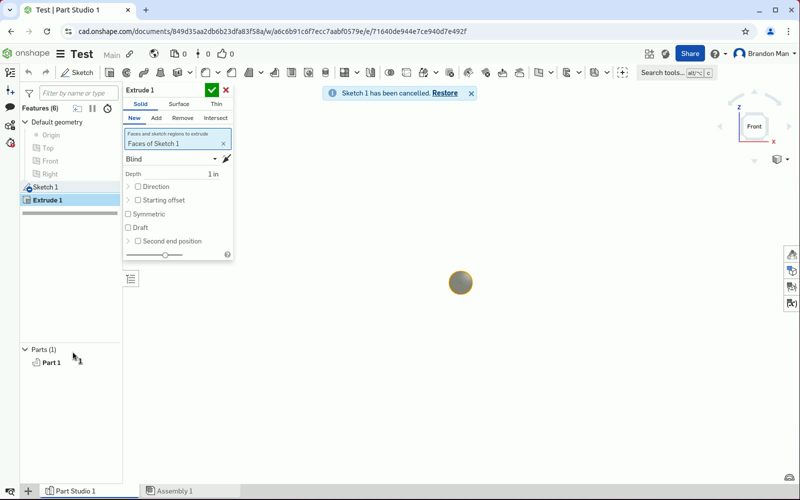
mouse_move(143, 106)
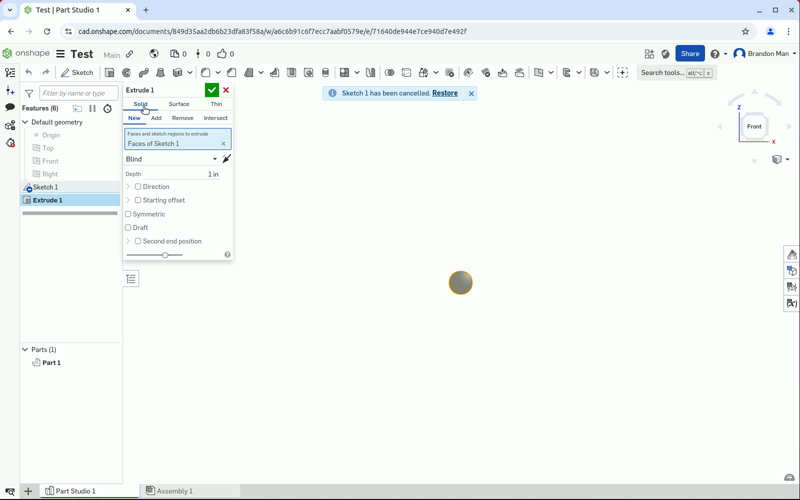
click(143, 106)
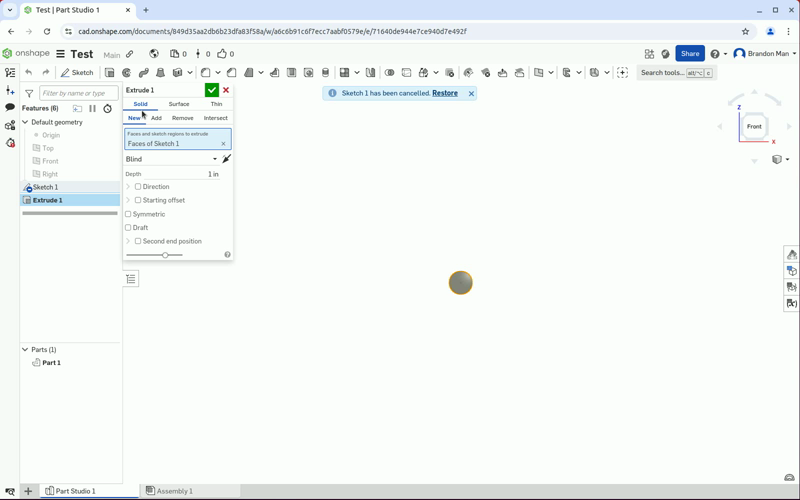
mouse_move(137, 120)
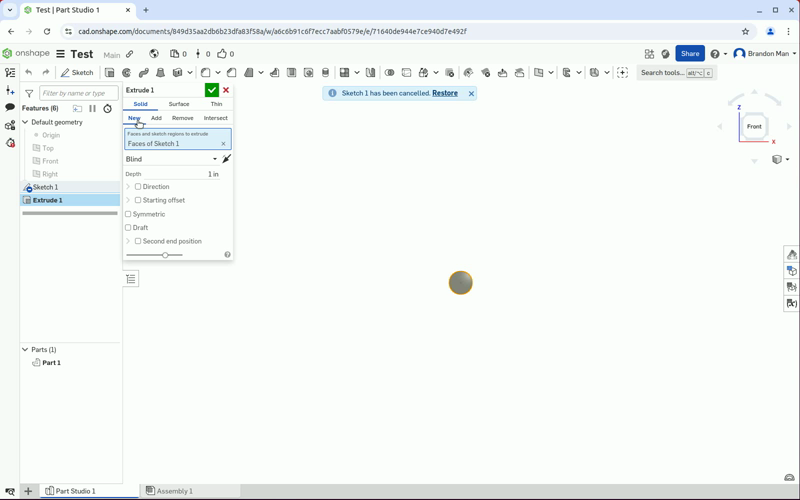
click(137, 120)
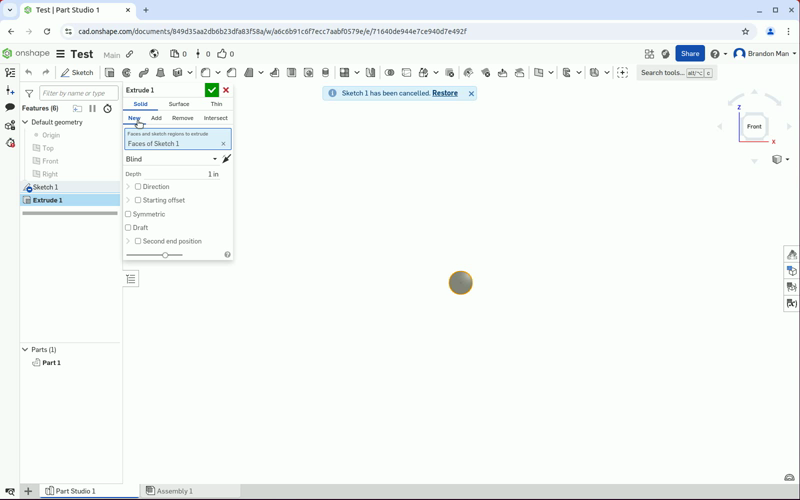
key(tab, 4)
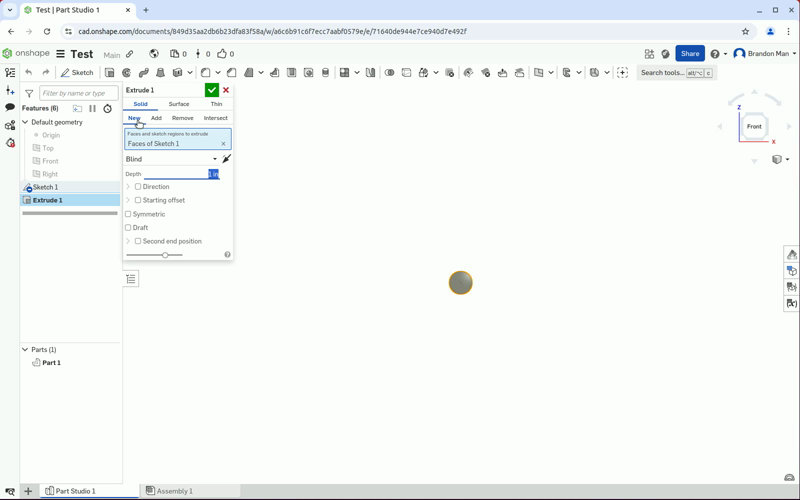
text(11.554)
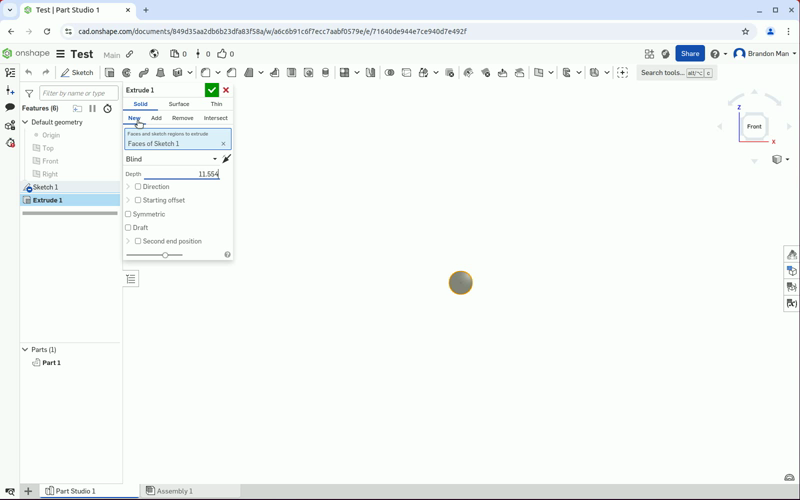
key(enter)
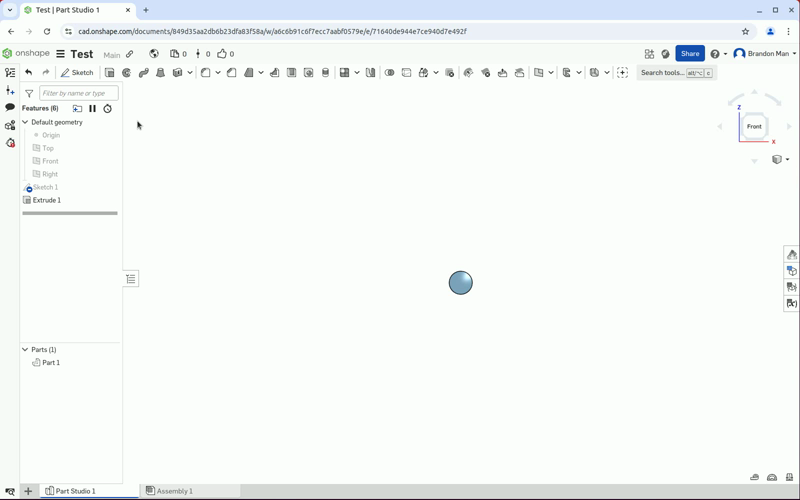
key(shift+h)
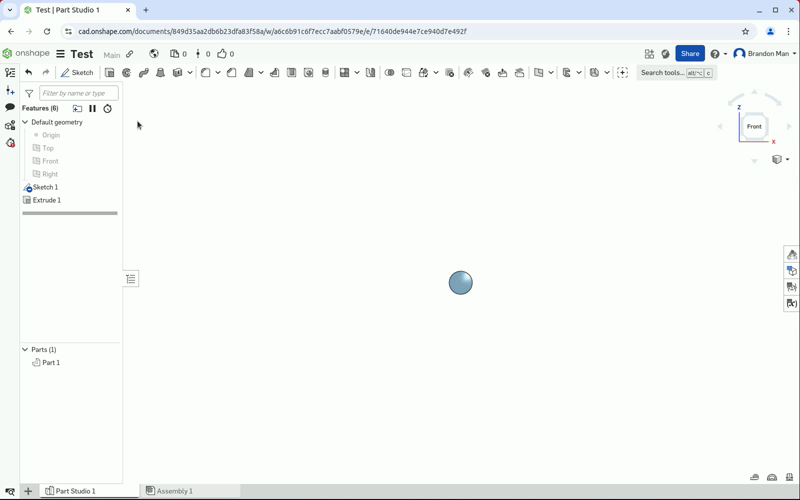
key(shift+h)
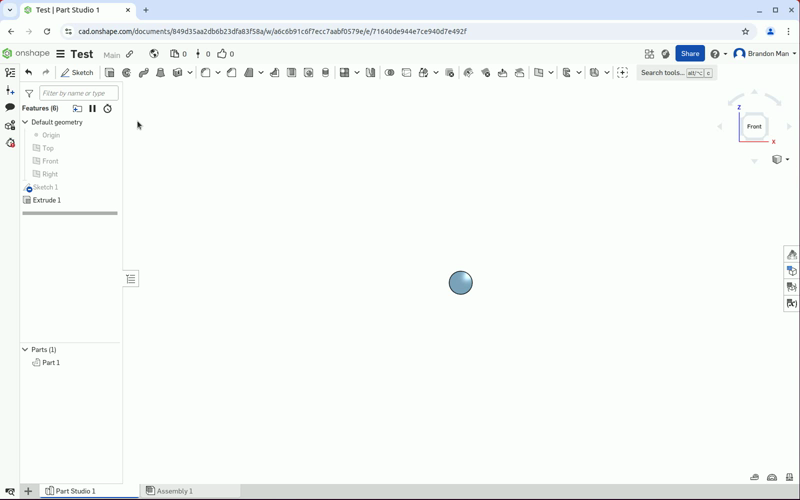
mouse_move(73, 189)
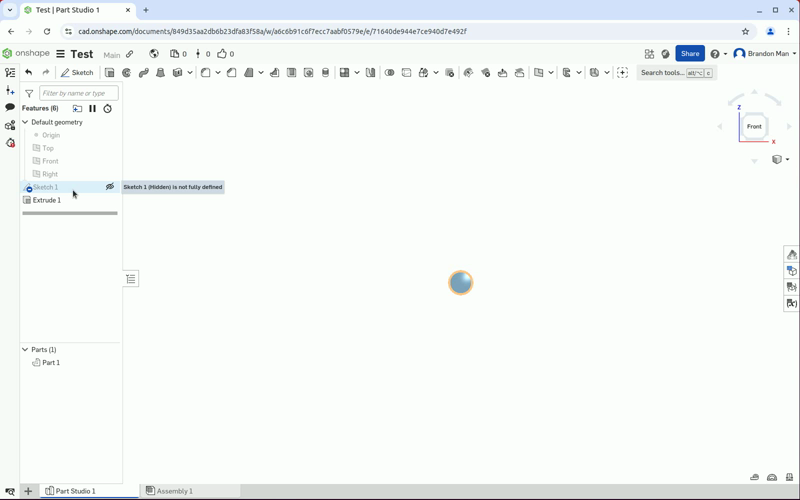
click(73, 189)
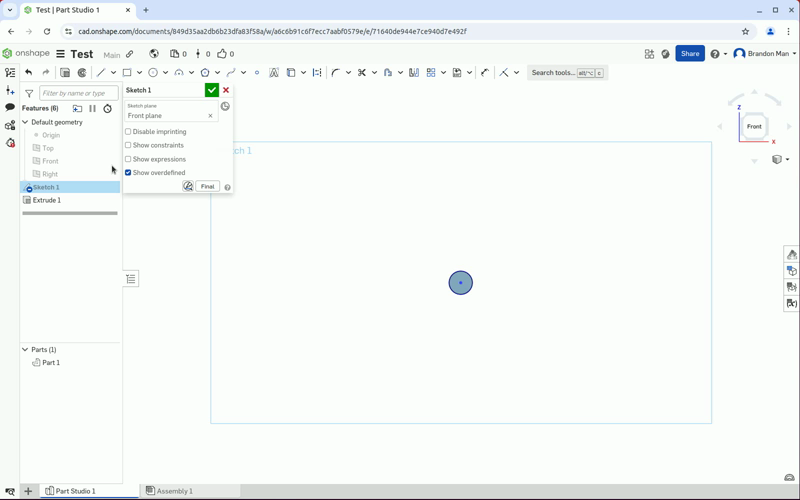
mouse_move(229, 92)
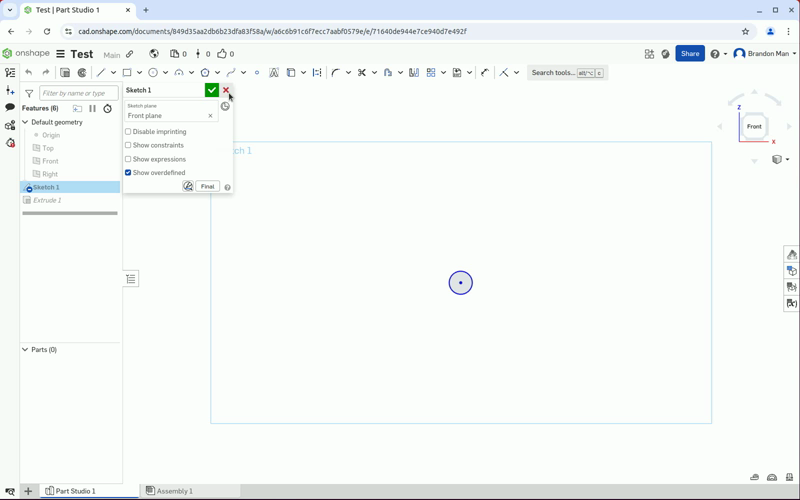
click(229, 92)
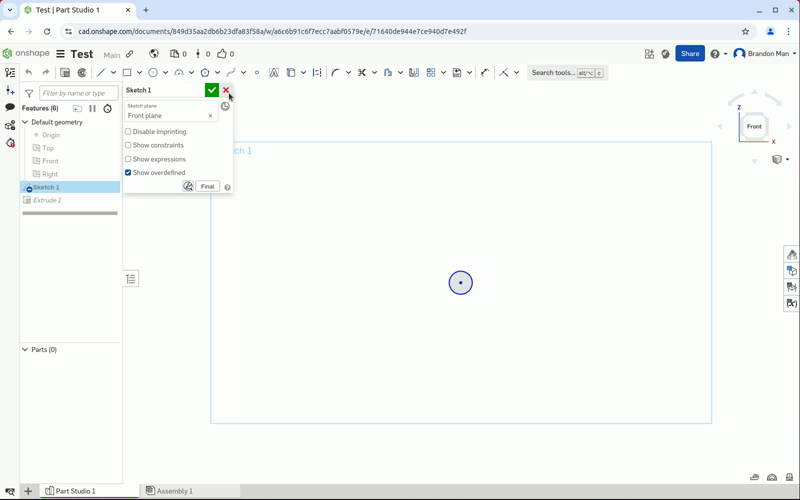
key(shift+s)
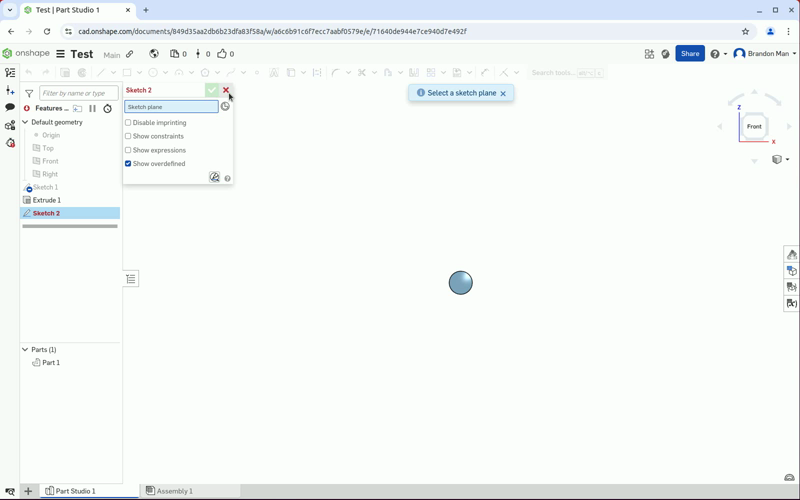
mouse_move(73, 163)
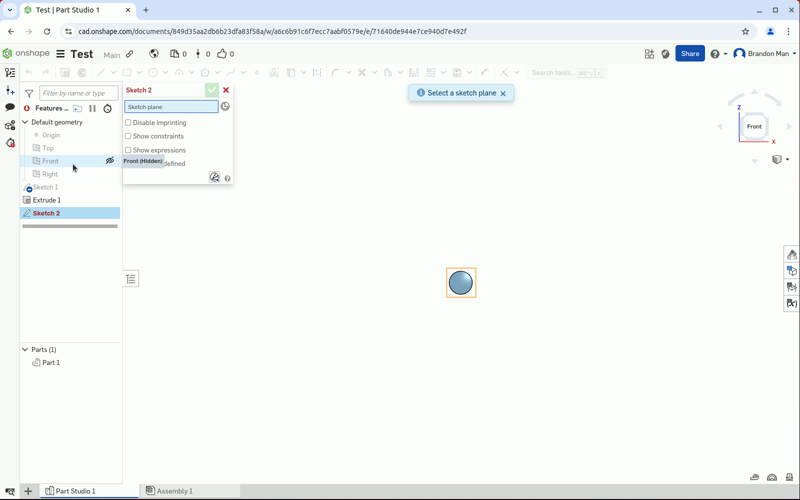
click(73, 163)
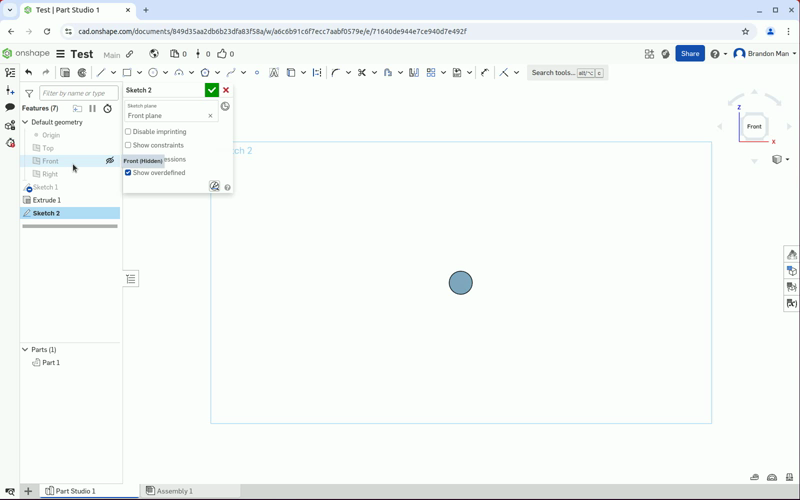
mouse_move(73, 352)
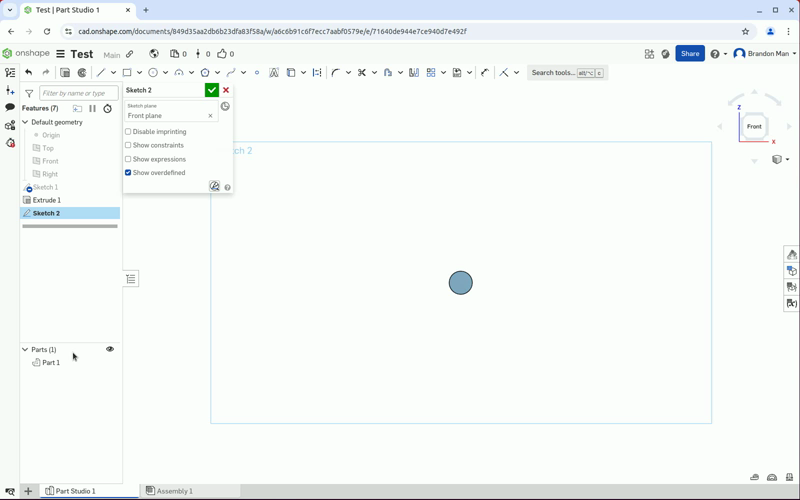
key(y)
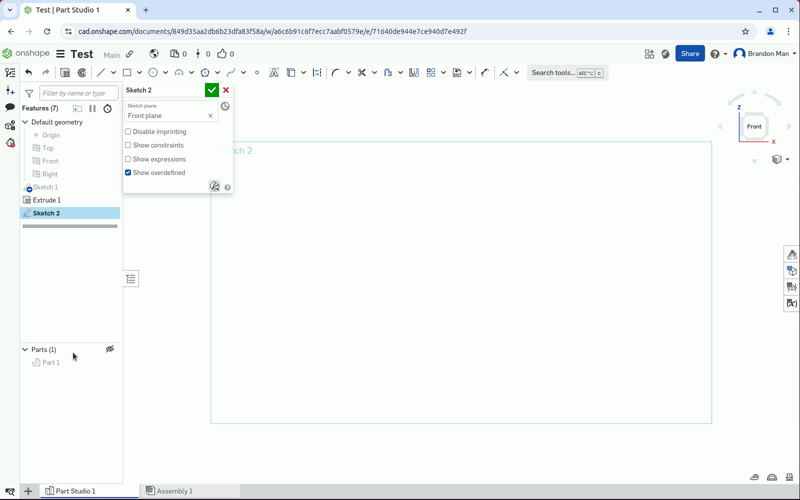
key(c)
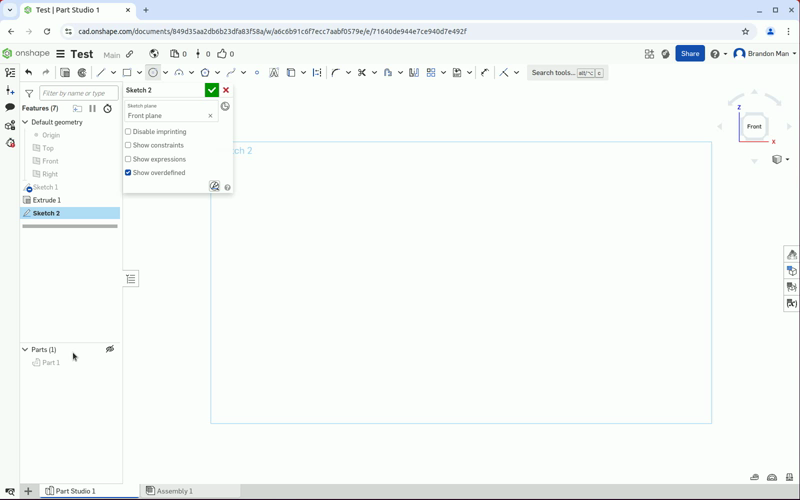
key_down(shift)
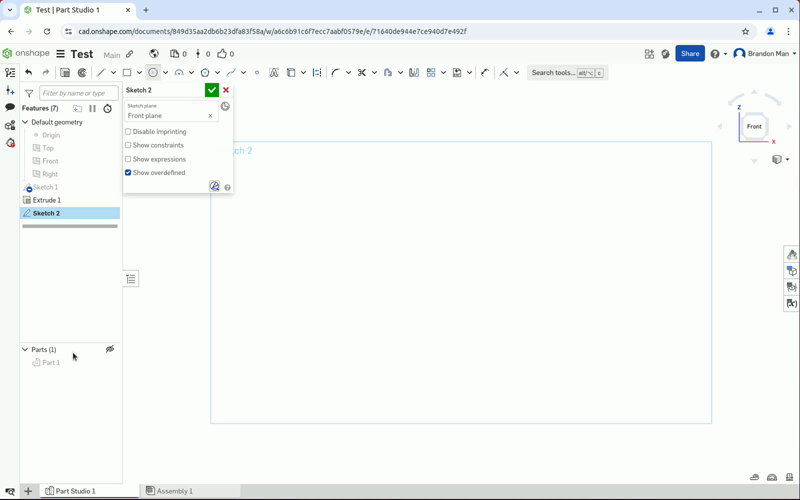
mouse_move(460, 282)
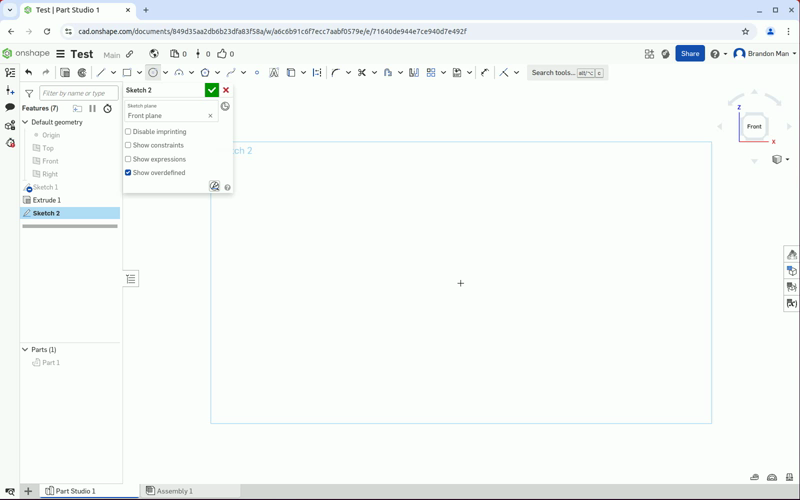
click(460, 282)
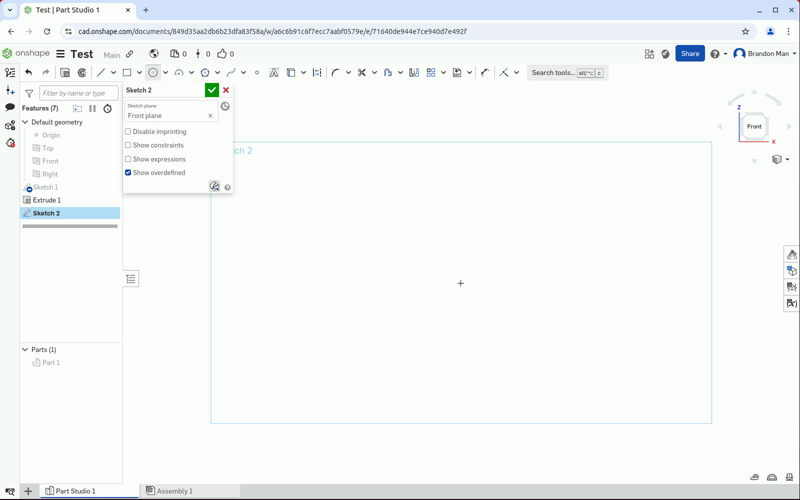
key_up(shift)
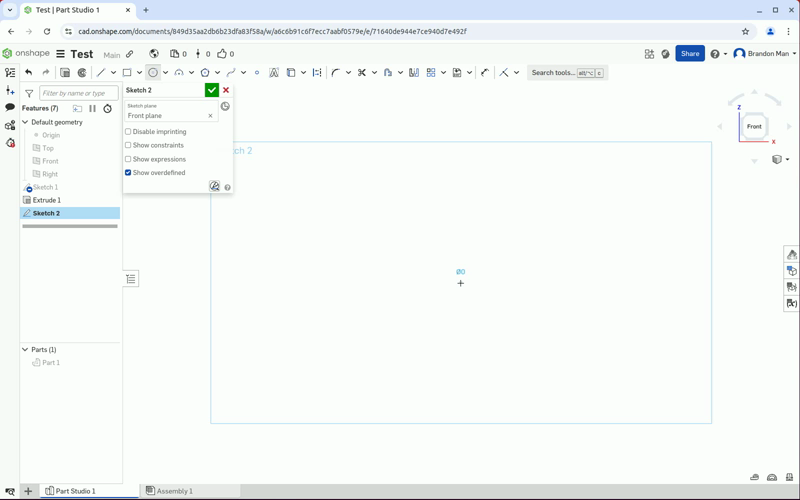
mouse_move(472, 282)
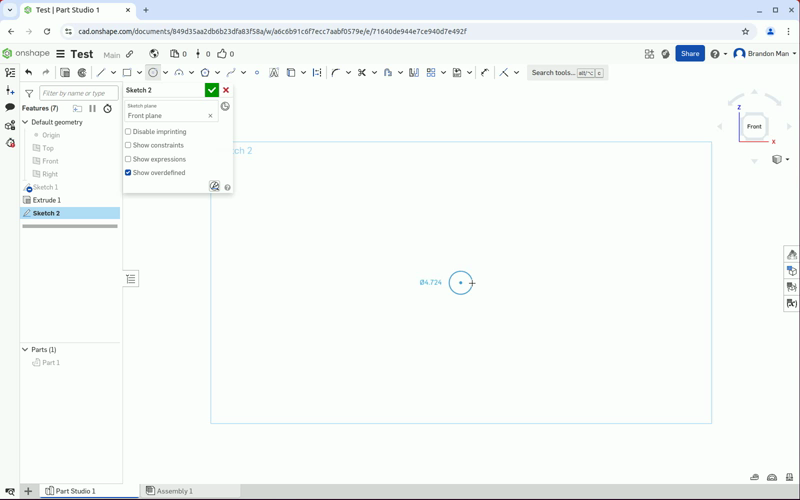
click(472, 282)
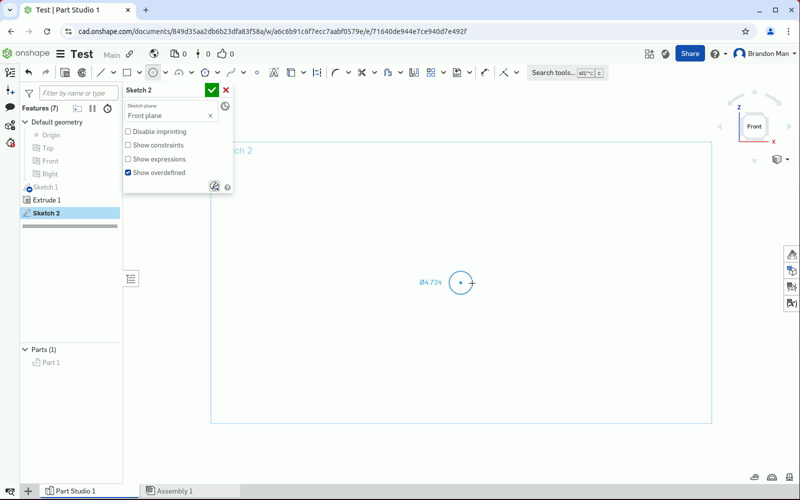
key(esc)
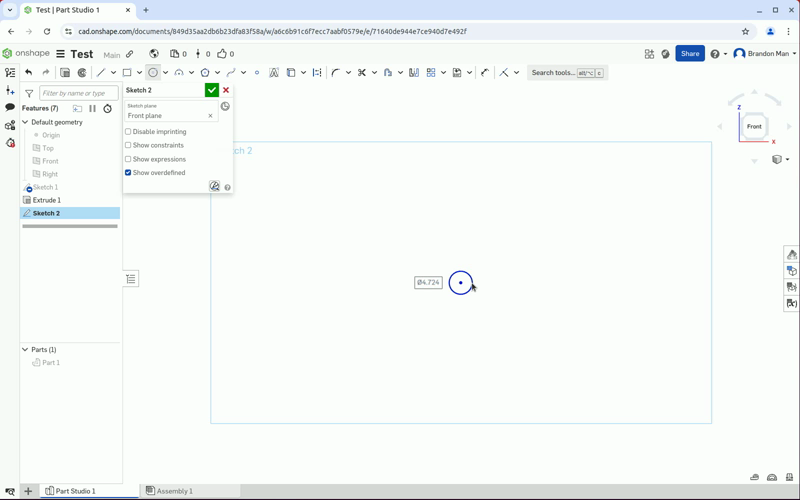
mouse_move(469, 284)
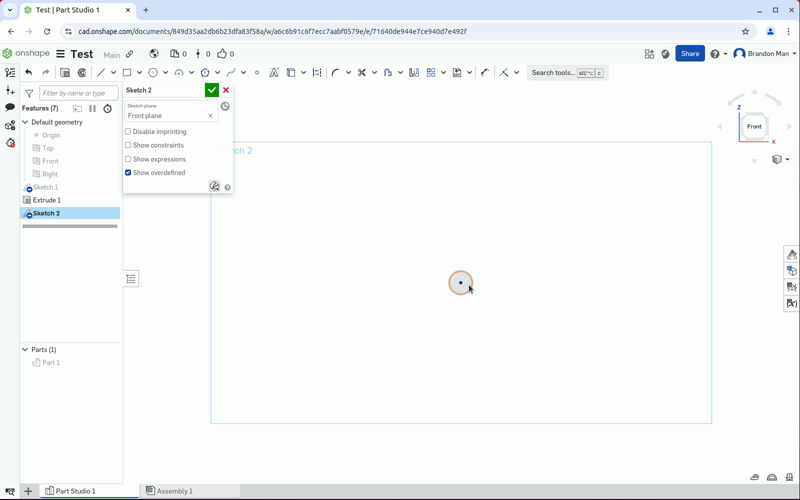
scroll(6)
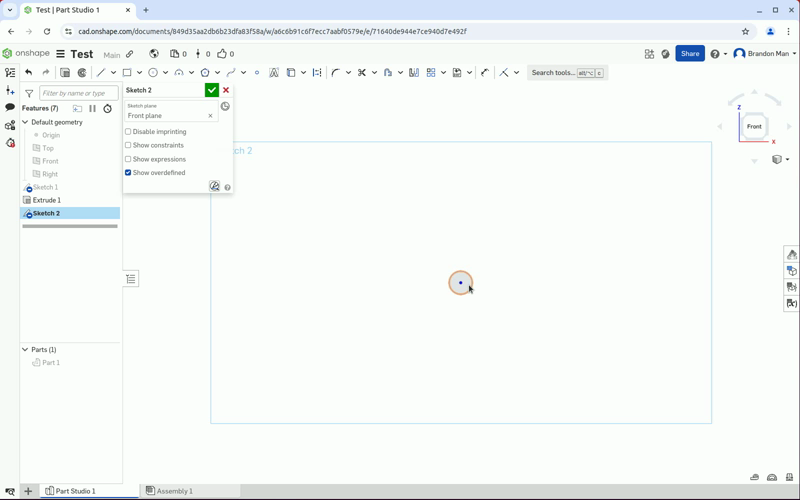
scroll(6)
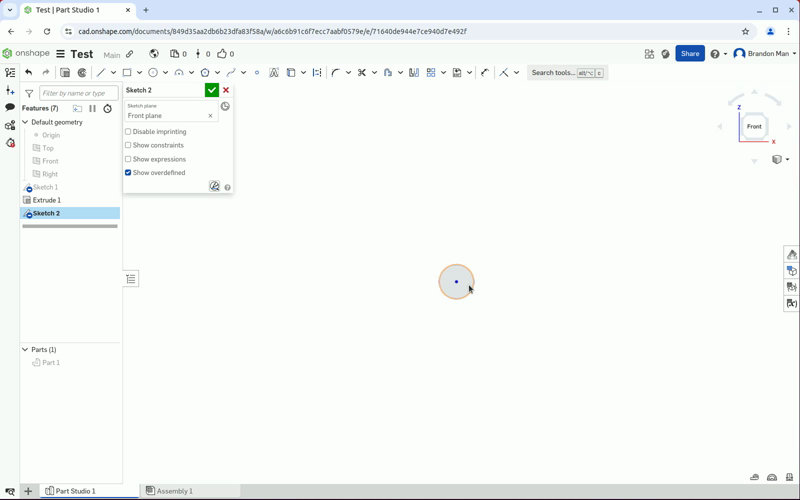
scroll(6)
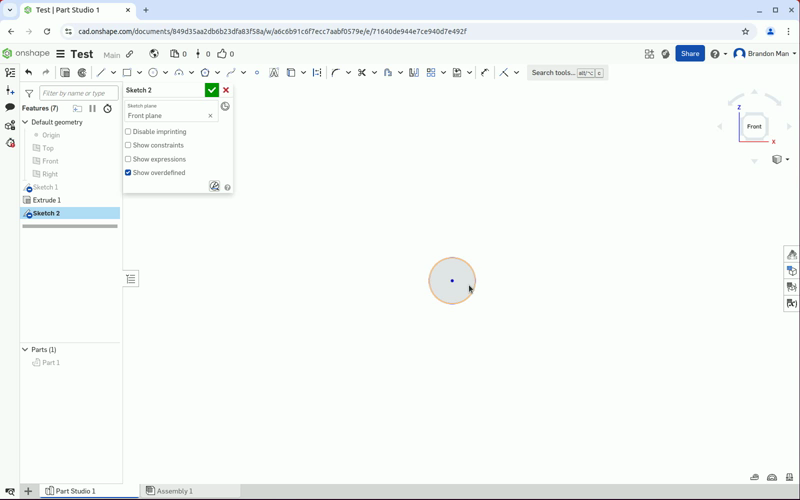
scroll(6)
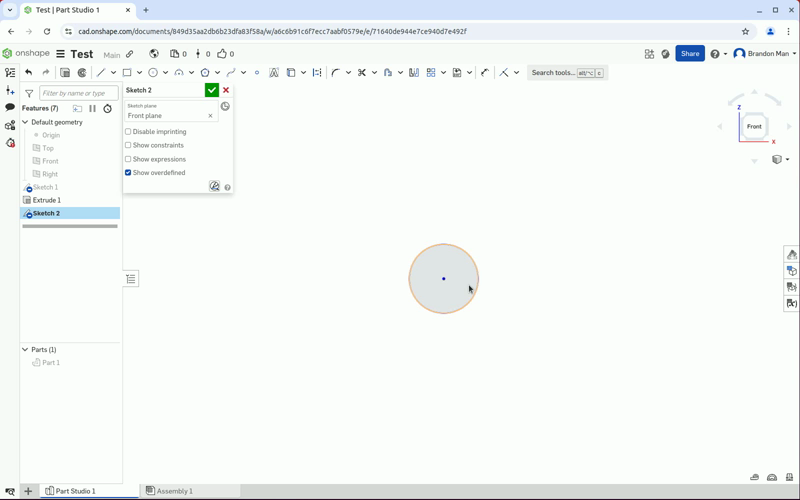
scroll(6)
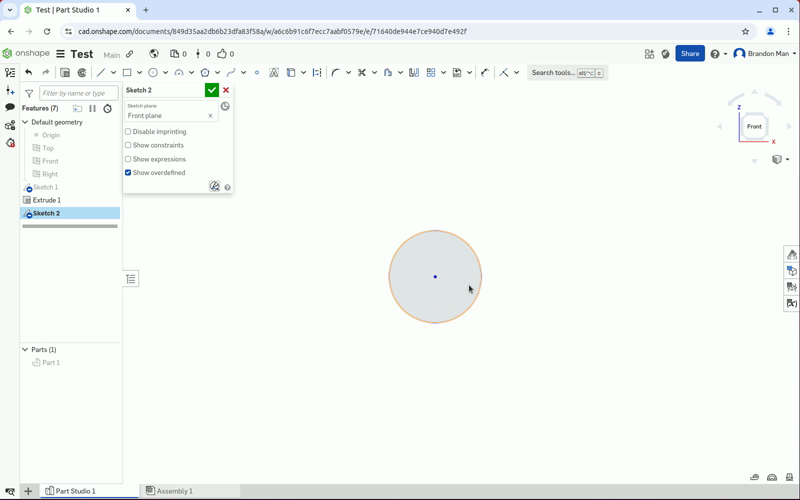
scroll(6)
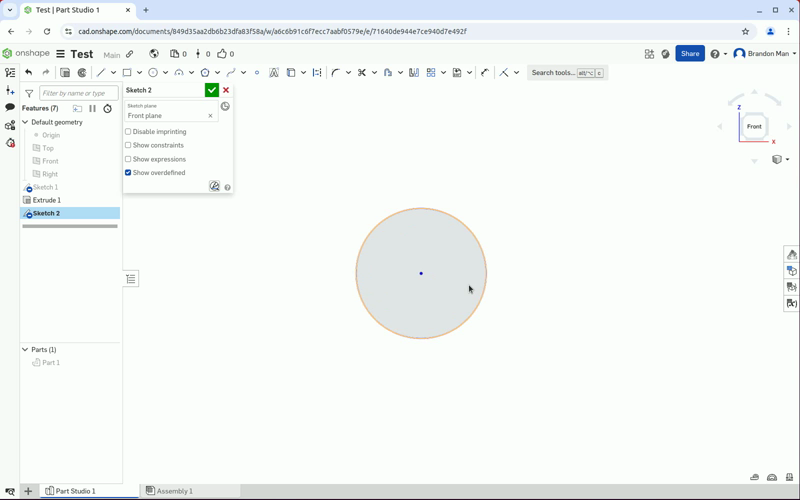
scroll(6)
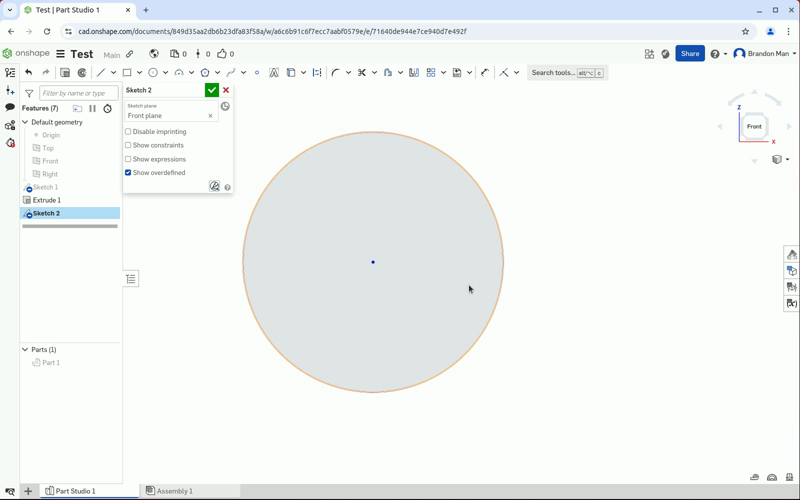
click(469, 284)
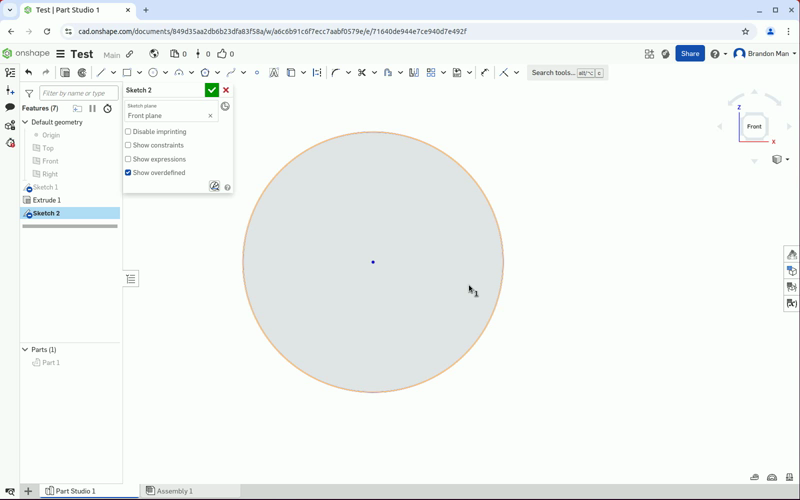
scroll(-6)
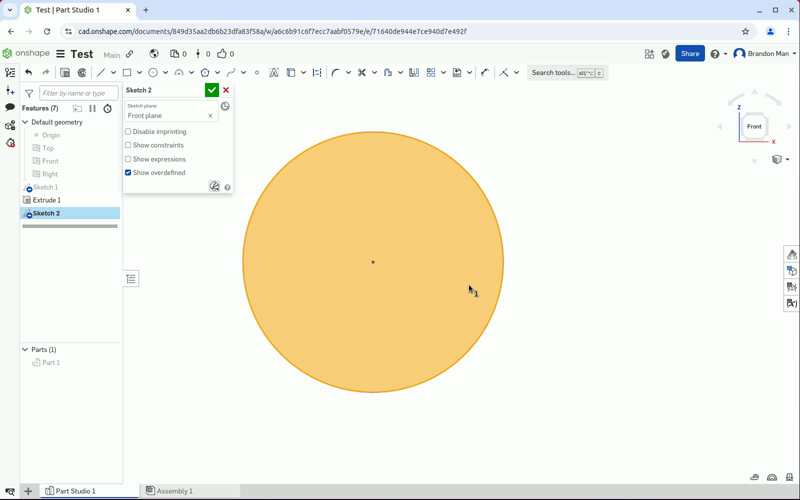
scroll(-6)
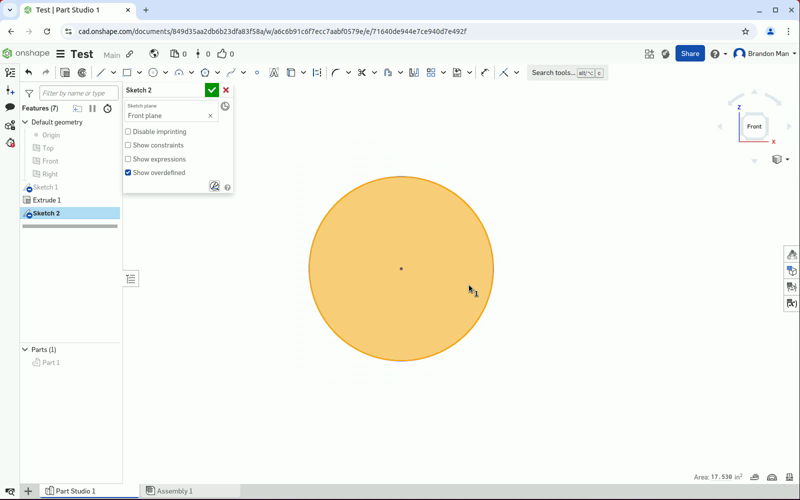
scroll(-6)
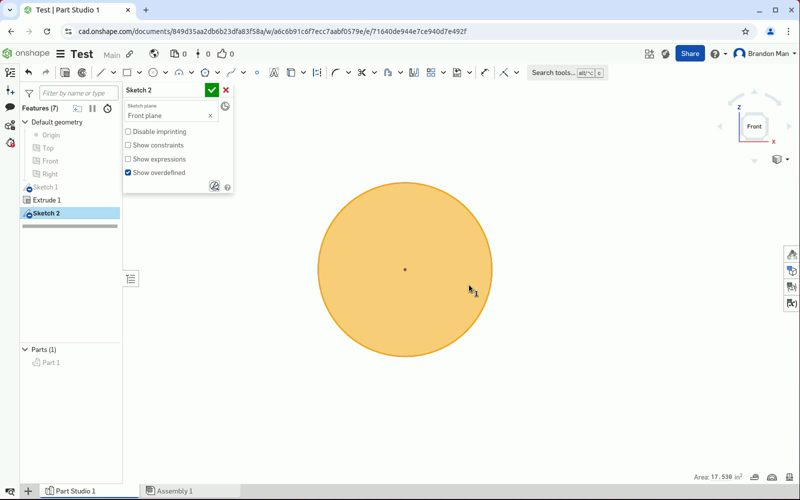
scroll(-6)
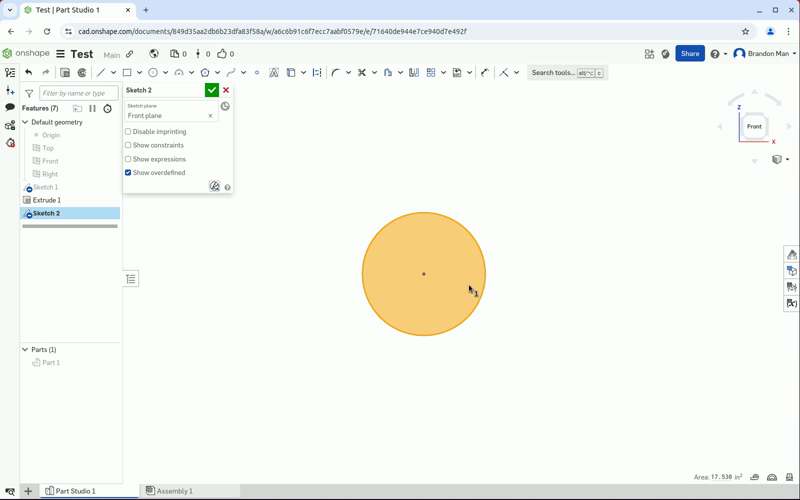
scroll(-6)
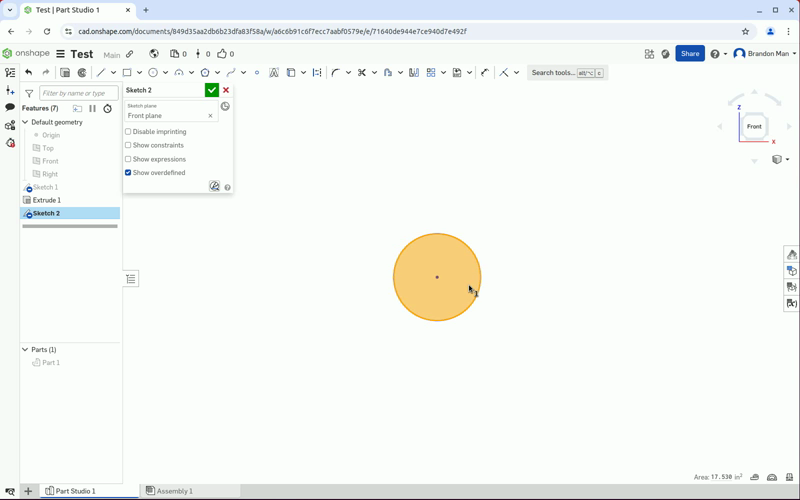
scroll(-6)
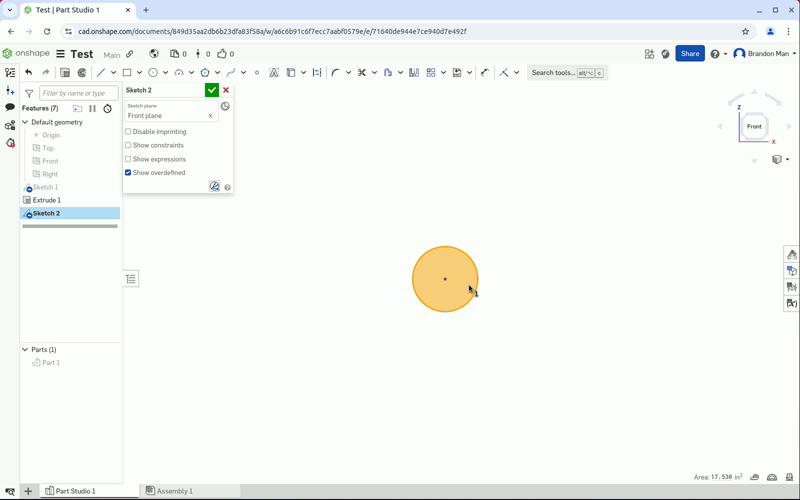
scroll(-6)
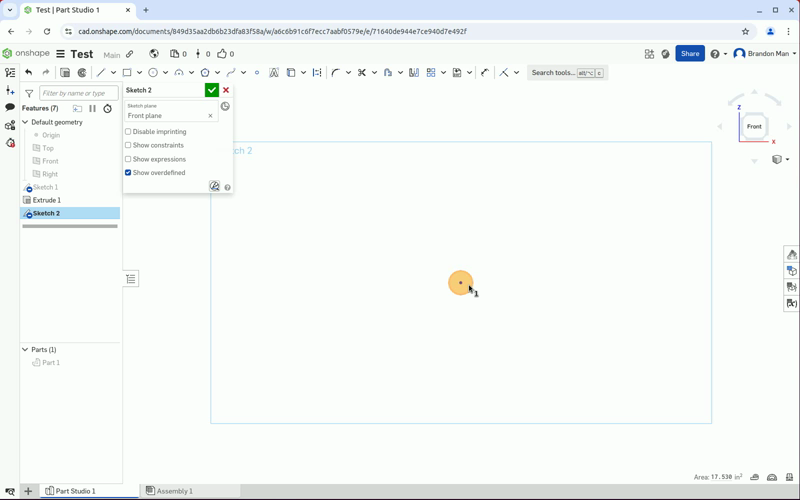
mouse_move(73, 352)
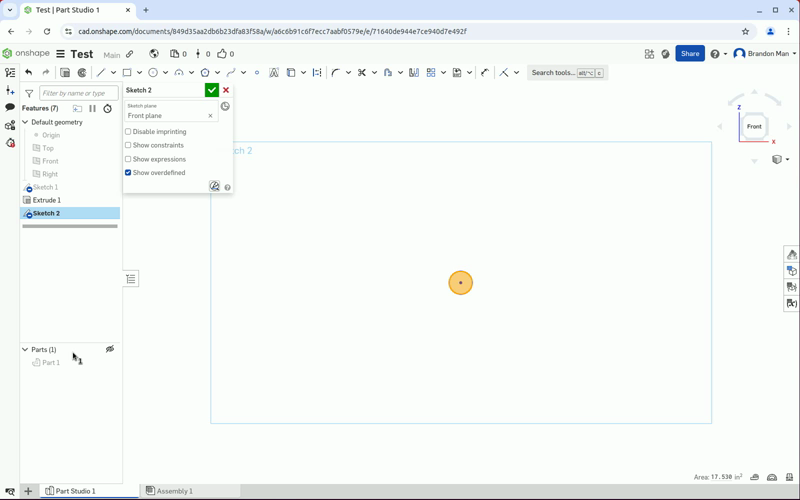
key(shift+y)
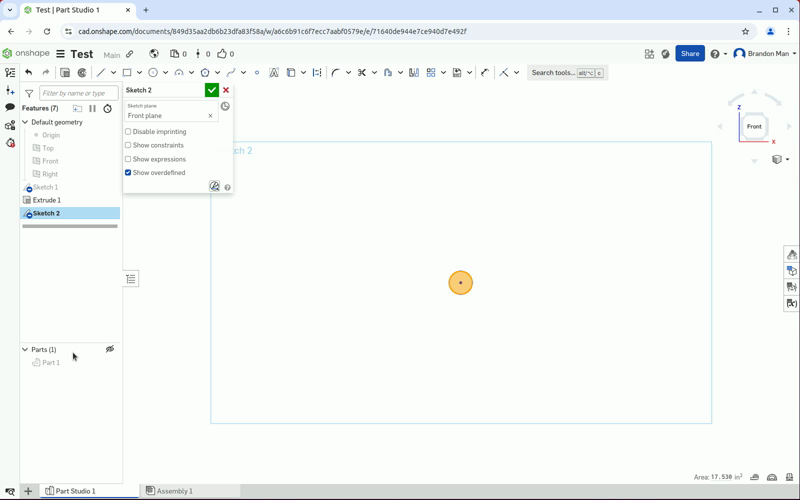
key(shift+e)
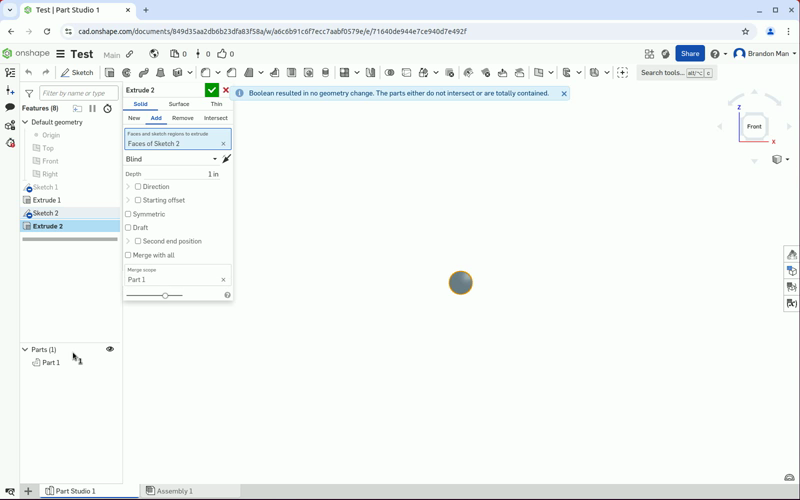
mouse_move(143, 106)
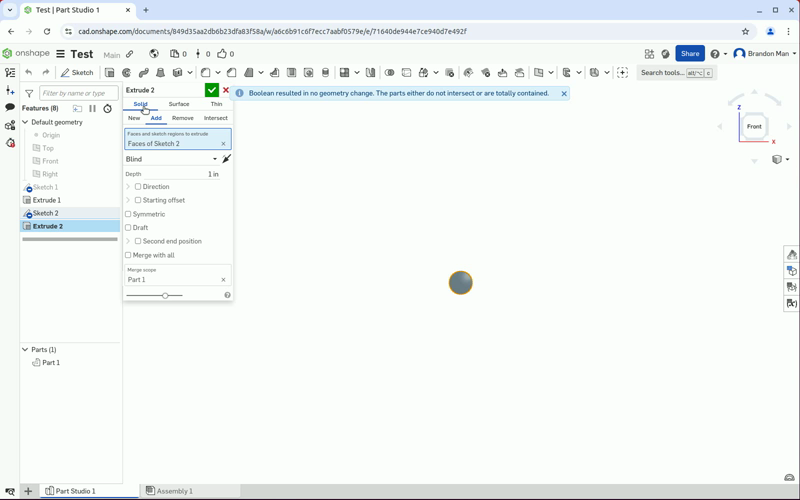
click(143, 106)
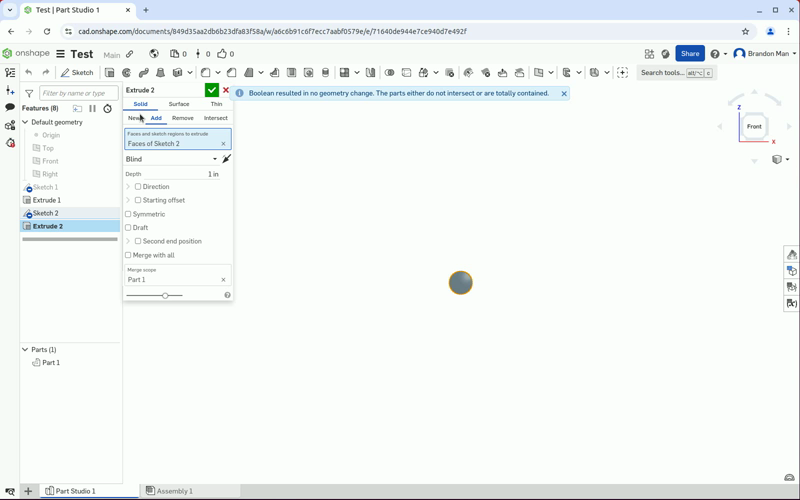
mouse_move(137, 120)
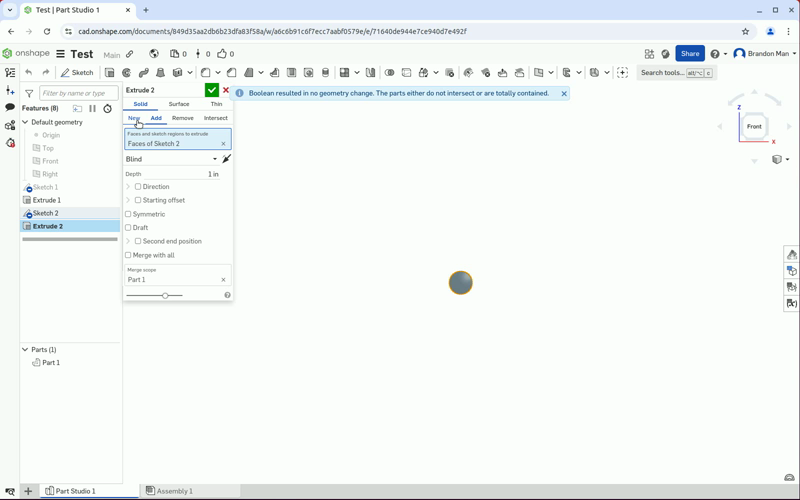
click(137, 120)
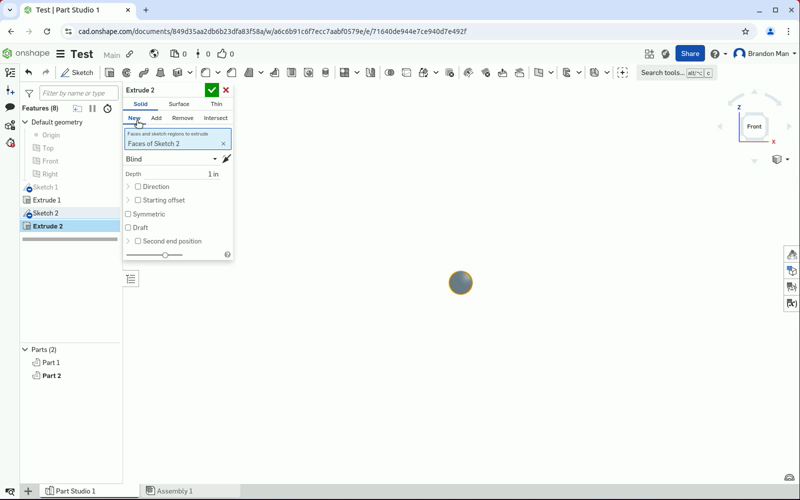
key(tab, 4)
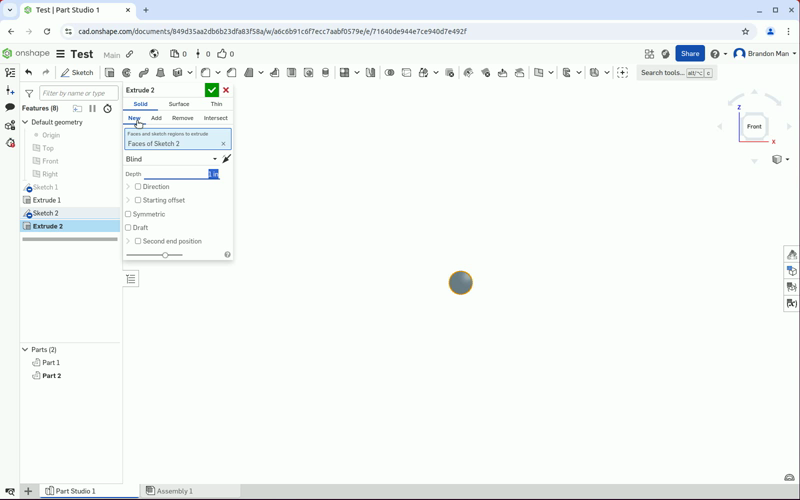
text(11.554)
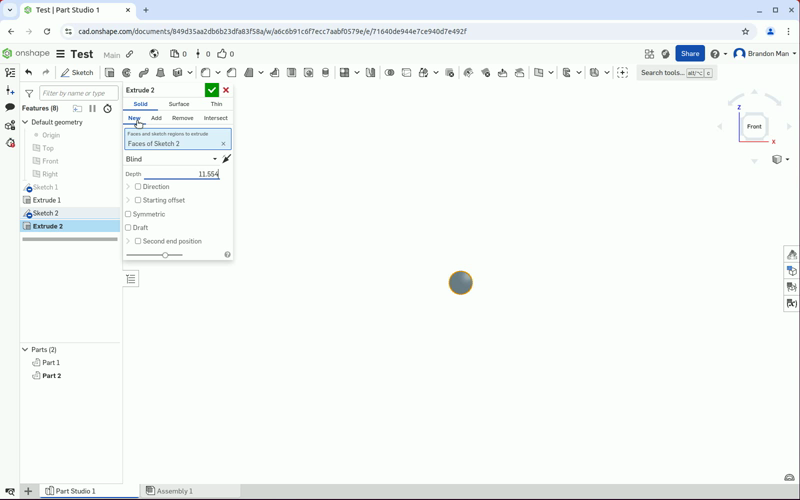
key(enter)
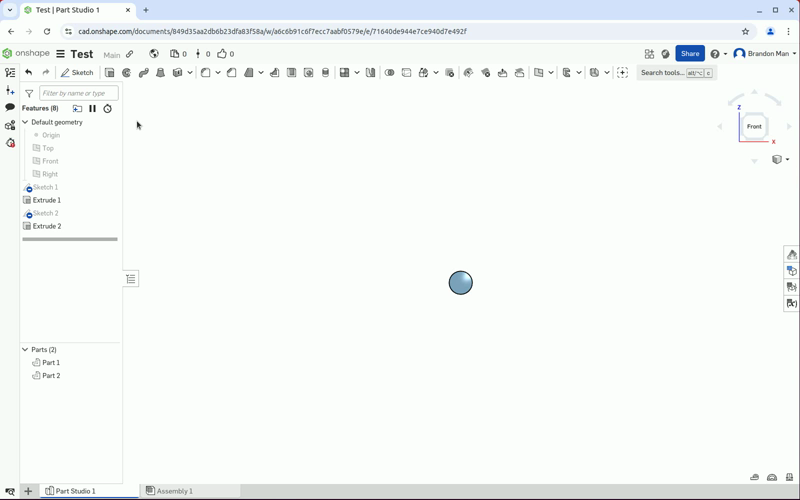
key(shift+h)
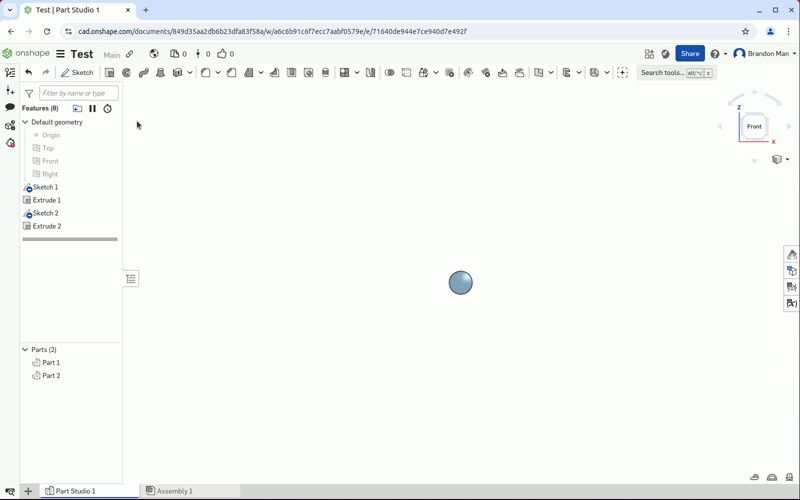
key(shift+h)
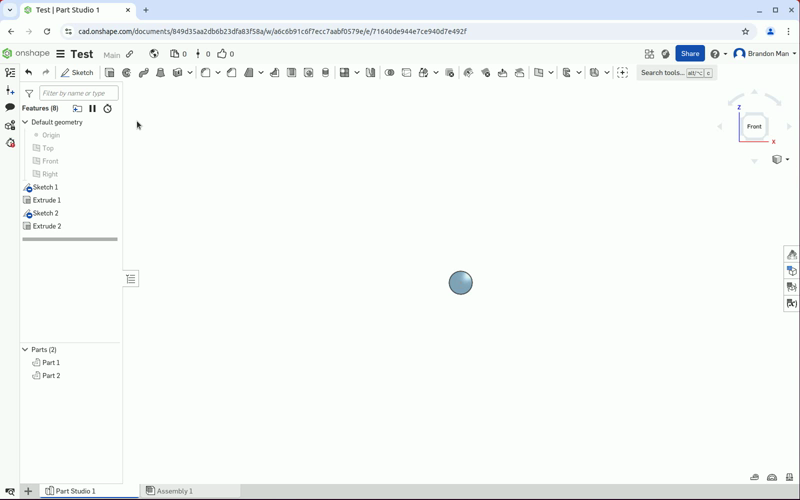
key(shift+7)
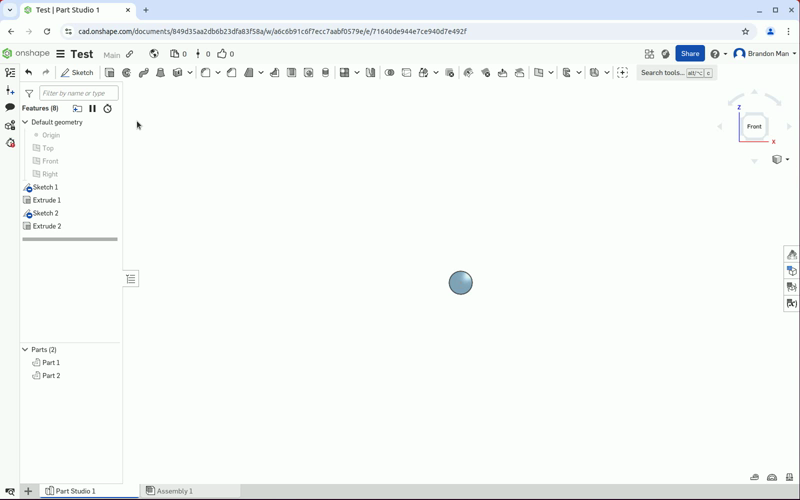
key(left, 2)
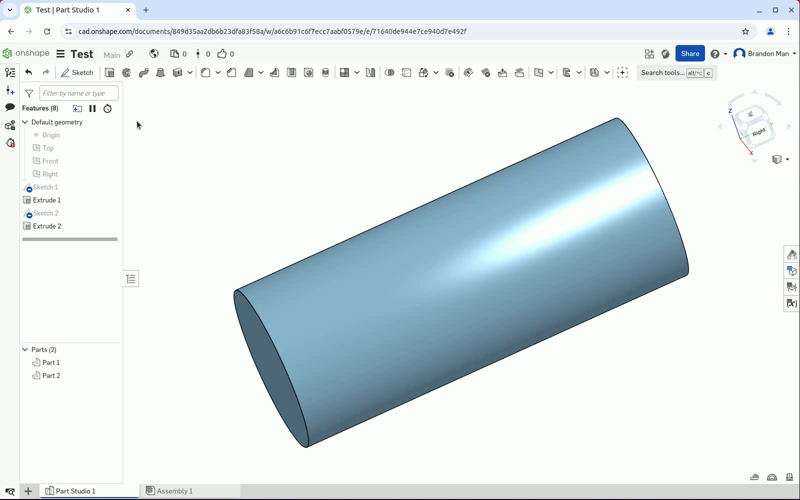
key(down, 2)
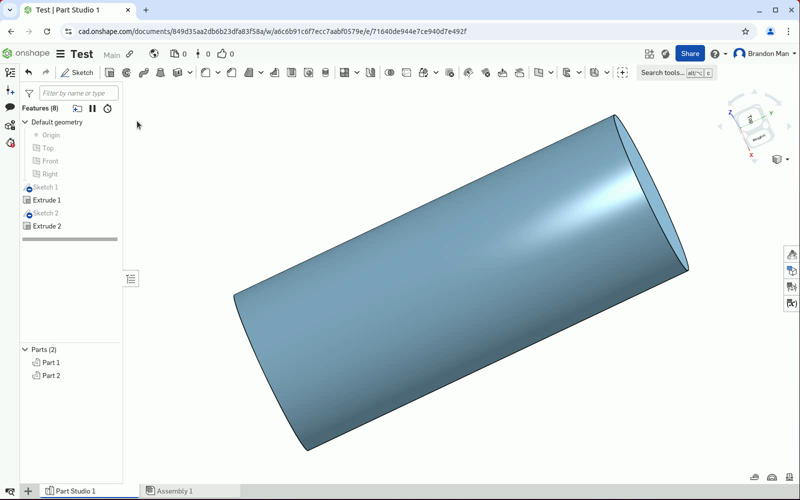
key(up, 2)
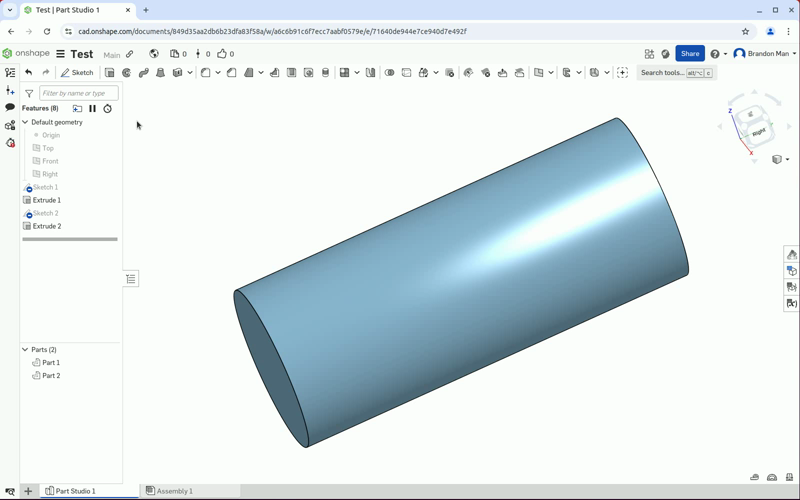
key(right, 2)
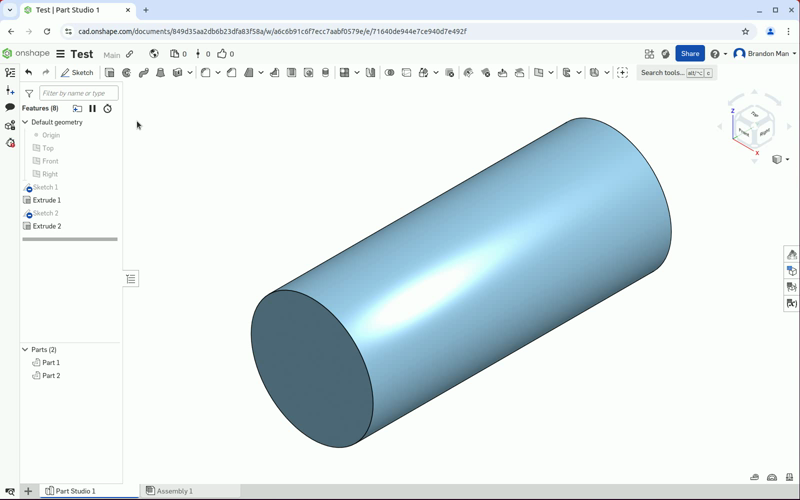
mouse_move(73, 189)
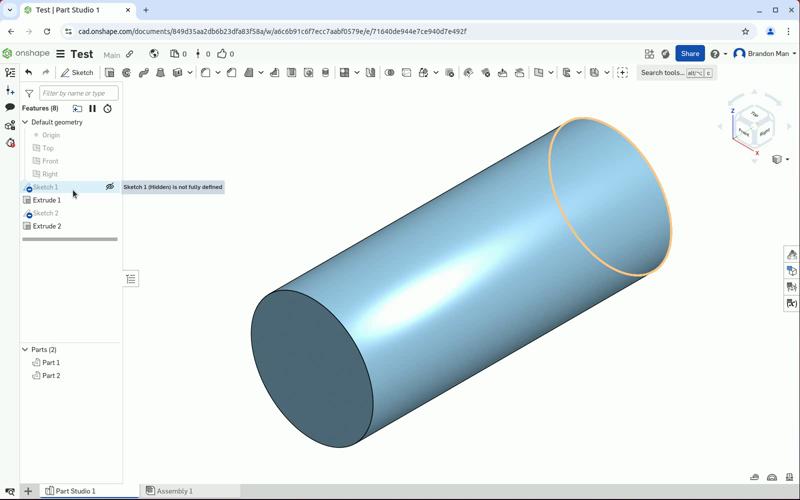
click(73, 189)